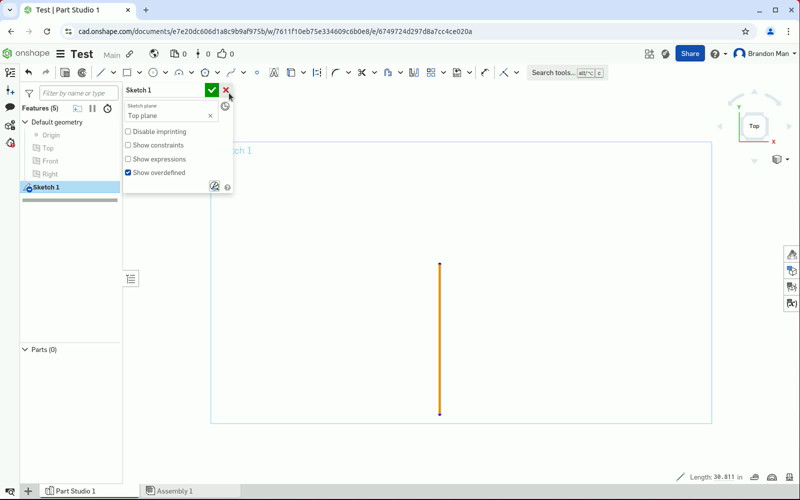
key(shift+h)
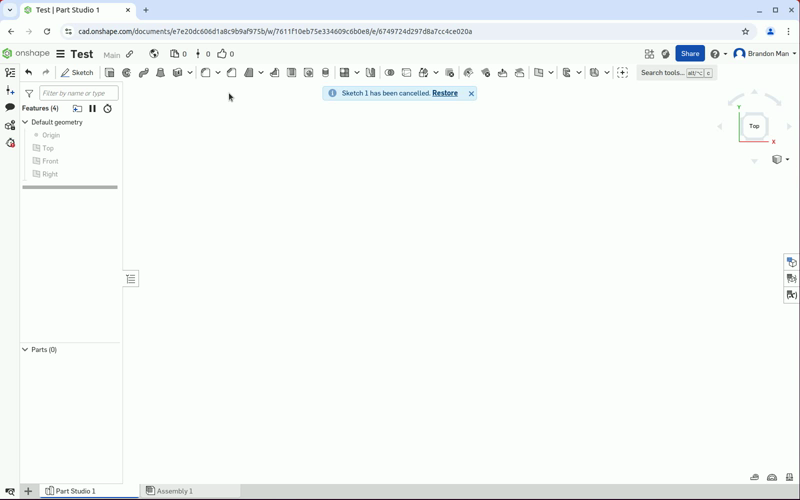
mouse_move(73, 352)
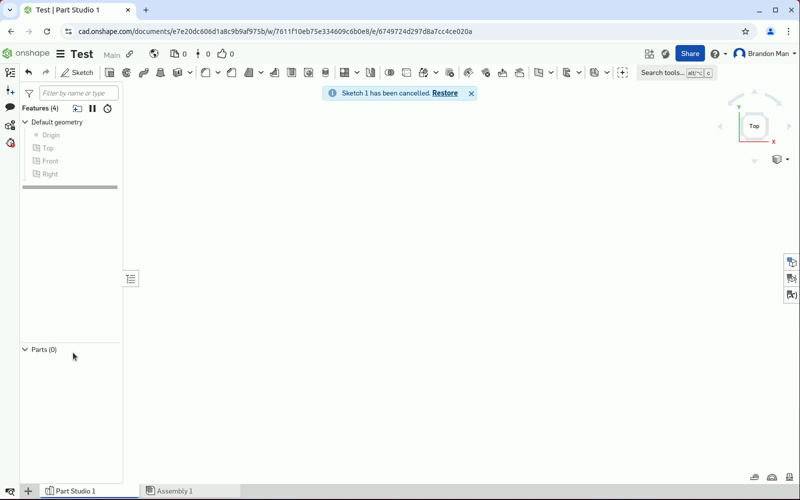
key(y)
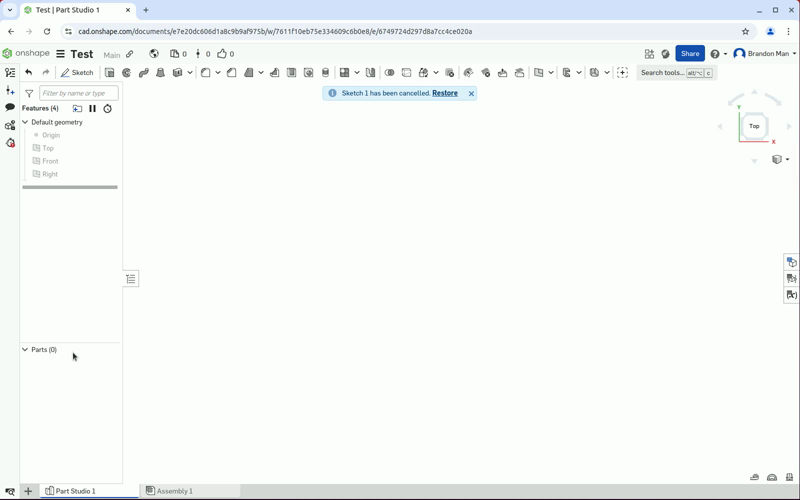
key(shift+p)
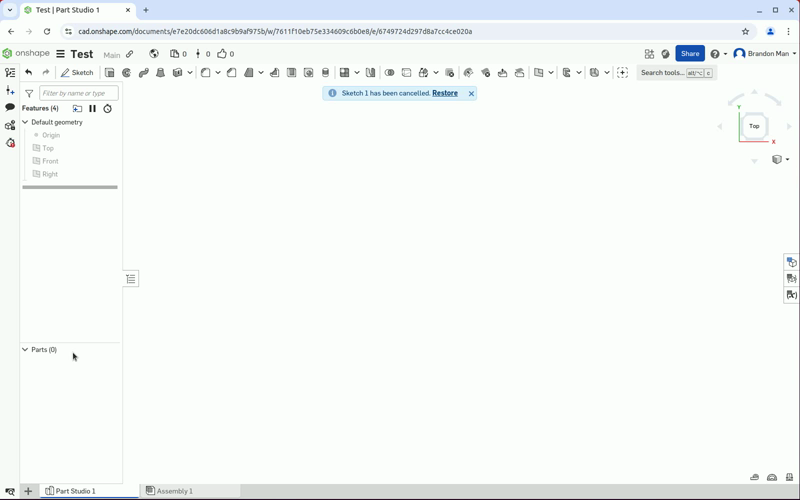
key(space)
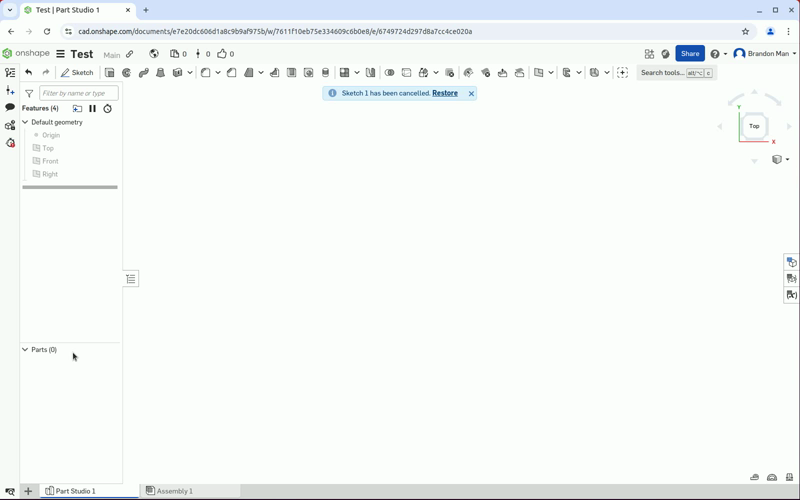
key_down(shift)
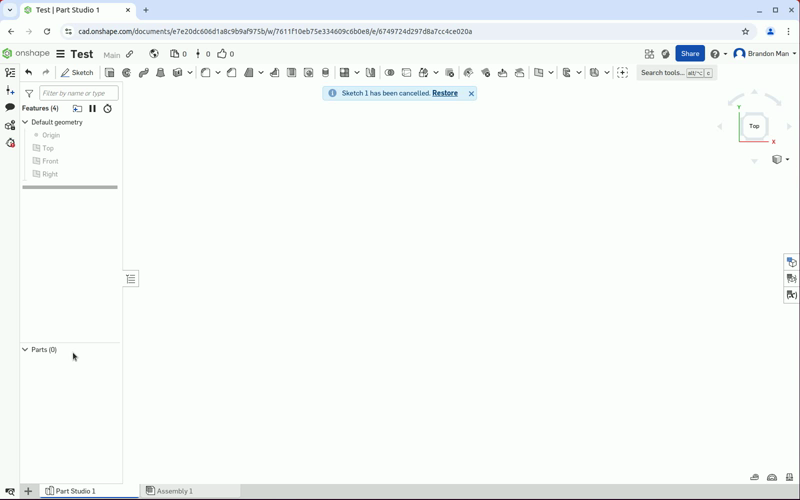
key(up)
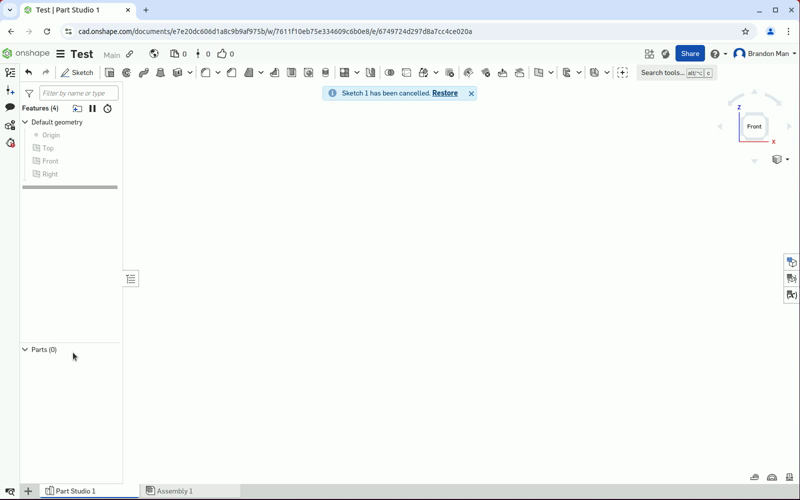
key_up(shift)
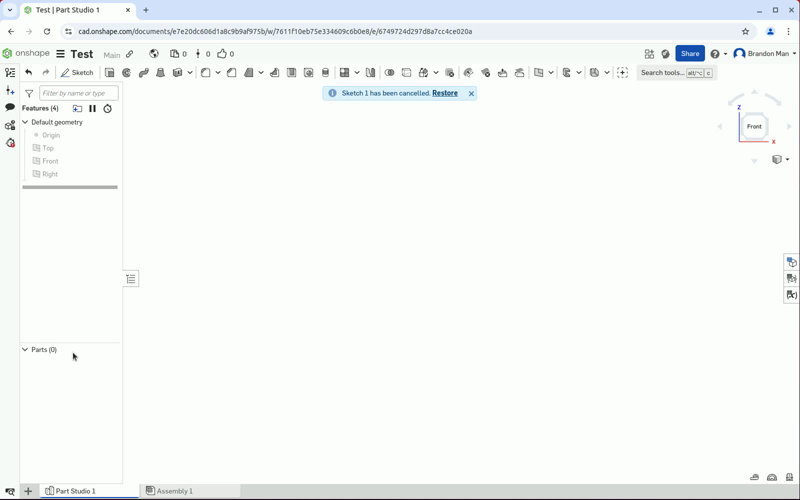
mouse_move(73, 352)
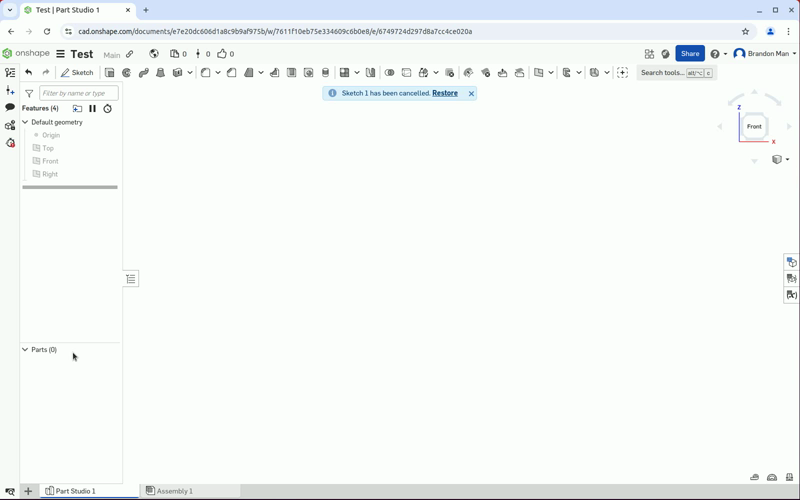
key(shift+y)
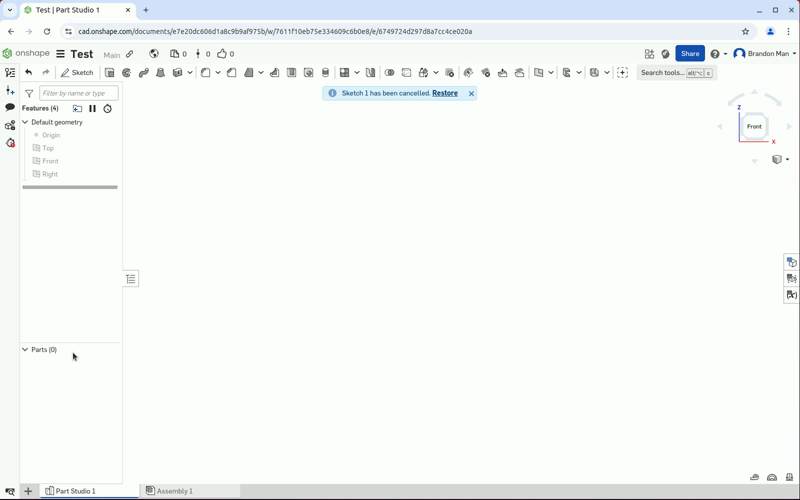
key(shift+s)
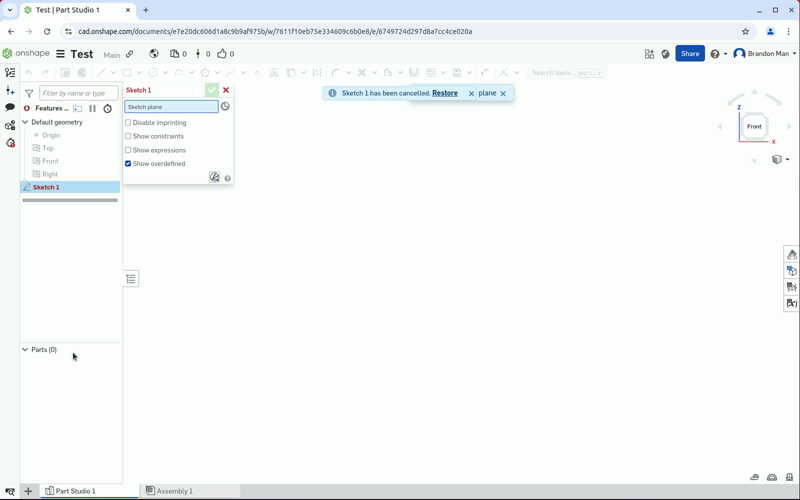
mouse_move(73, 163)
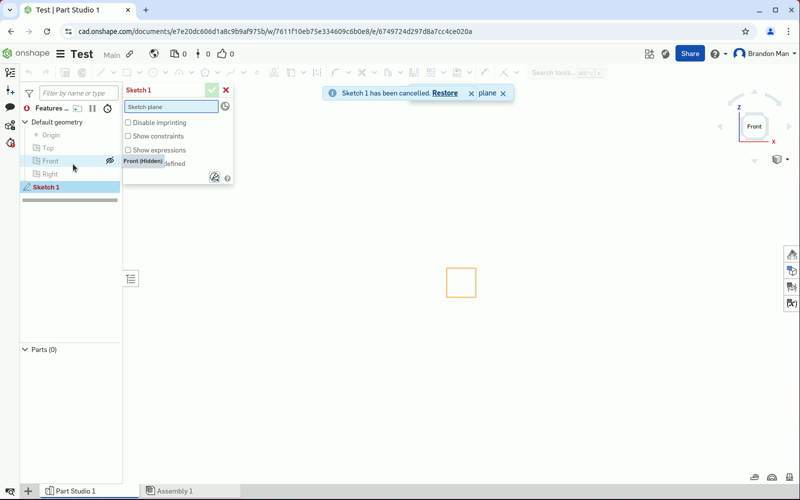
click(73, 163)
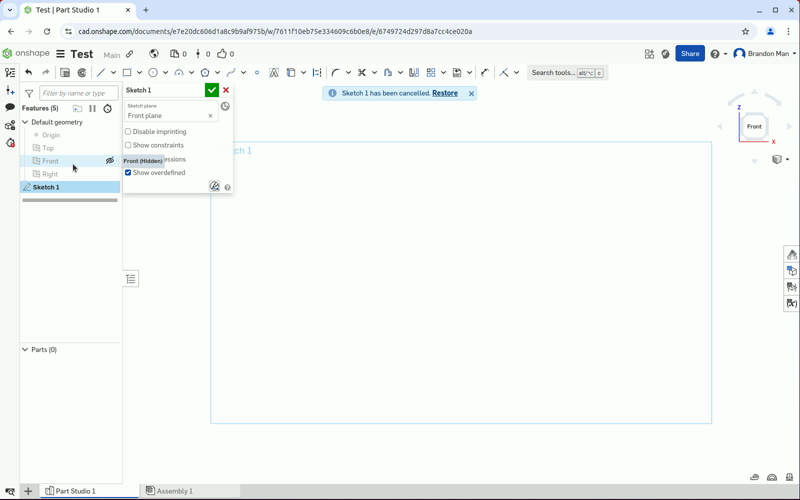
mouse_move(73, 352)
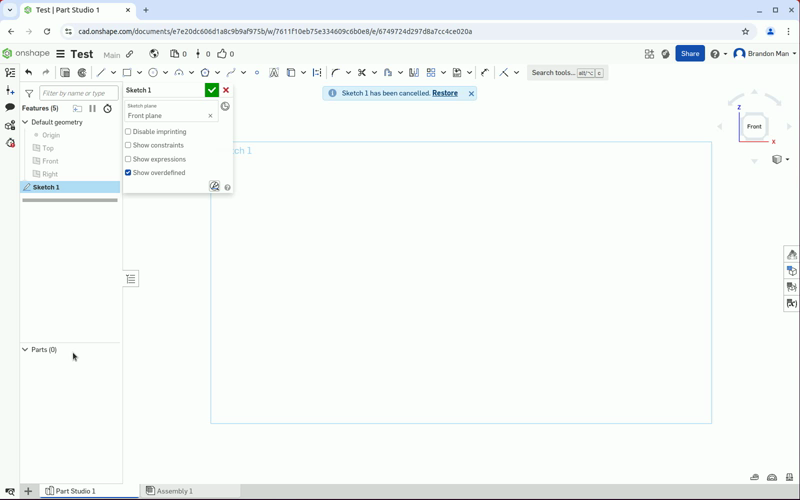
key(y)
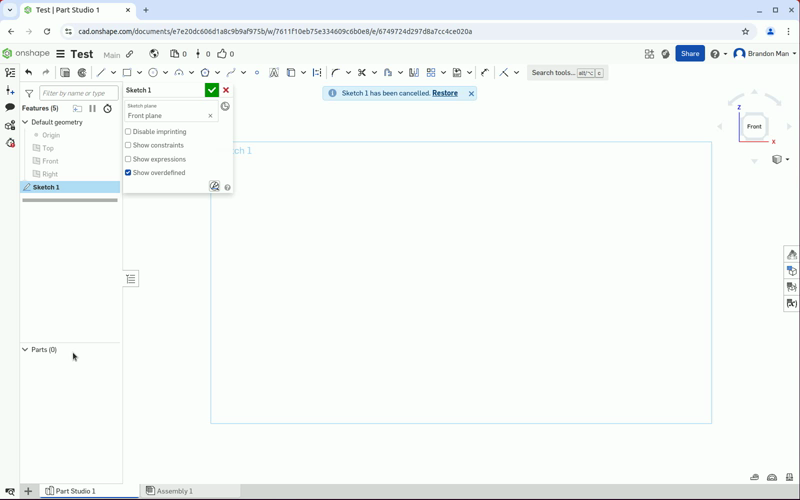
key(a)
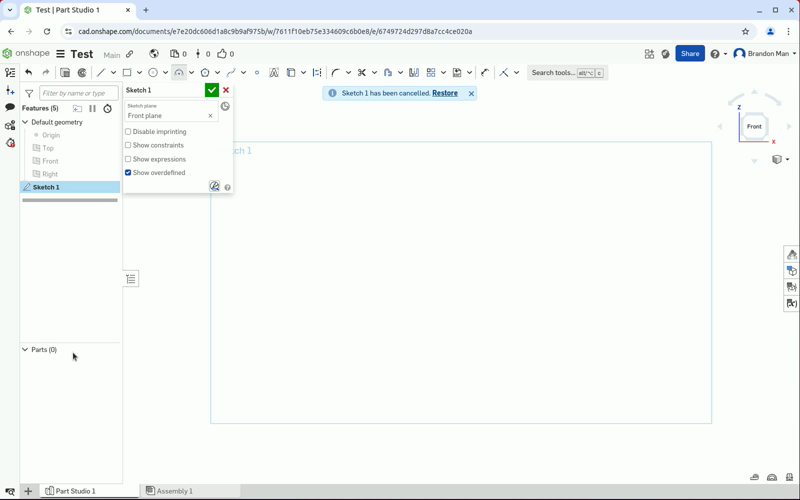
key_down(shift)
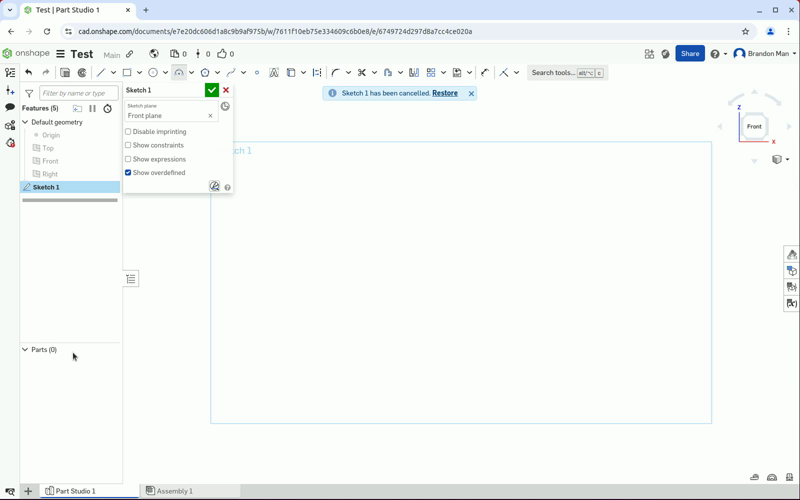
mouse_move(445, 394)
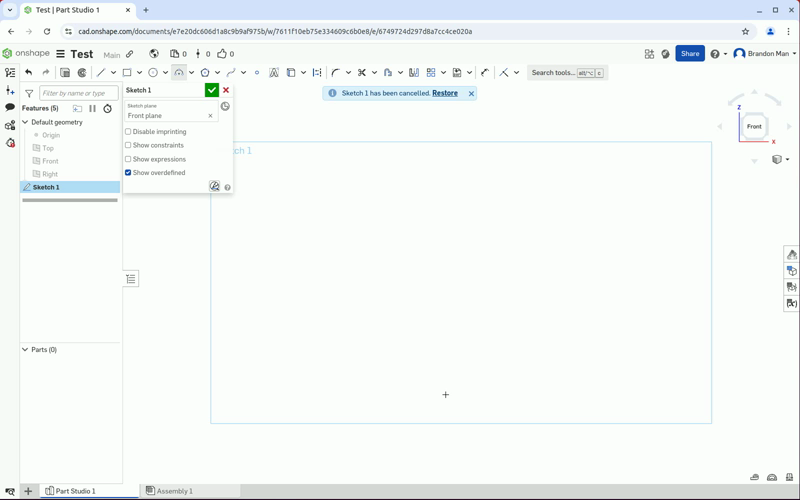
click(445, 394)
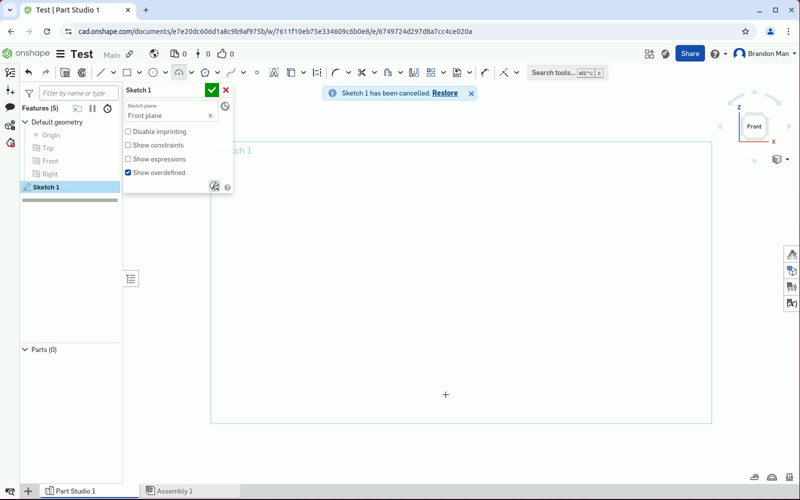
key_up(shift)
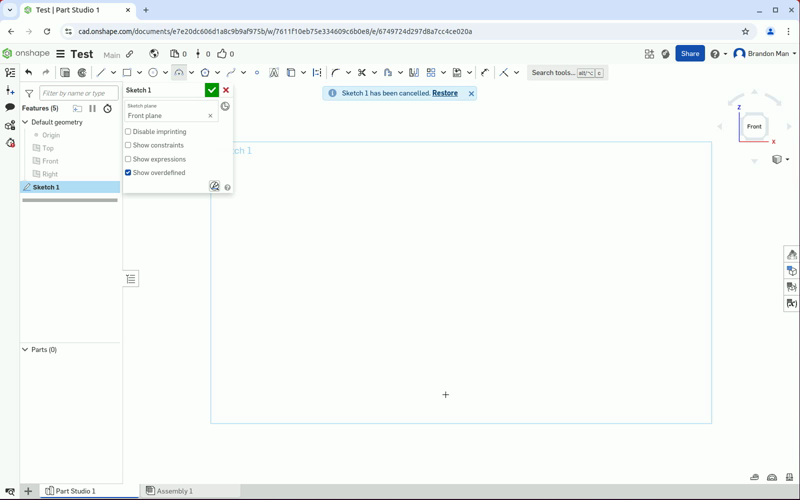
key_down(shift)
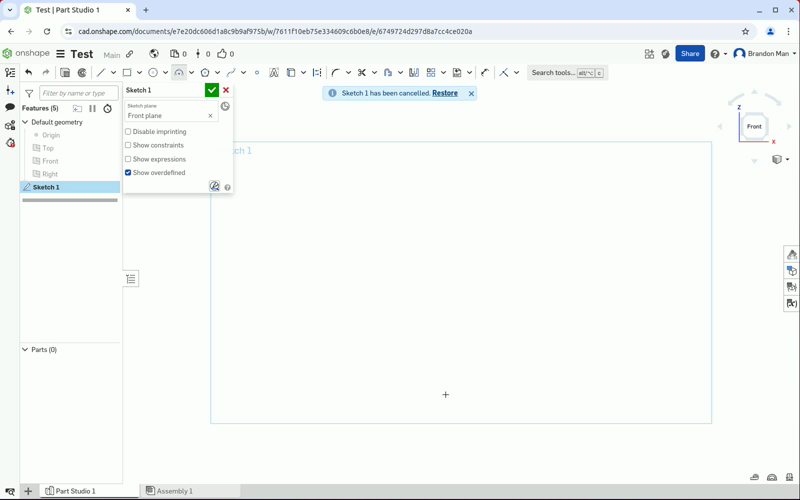
mouse_move(475, 394)
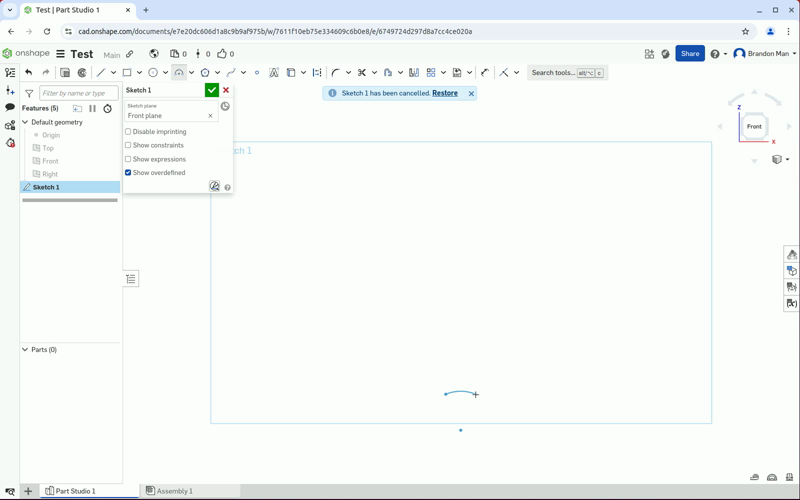
click(475, 394)
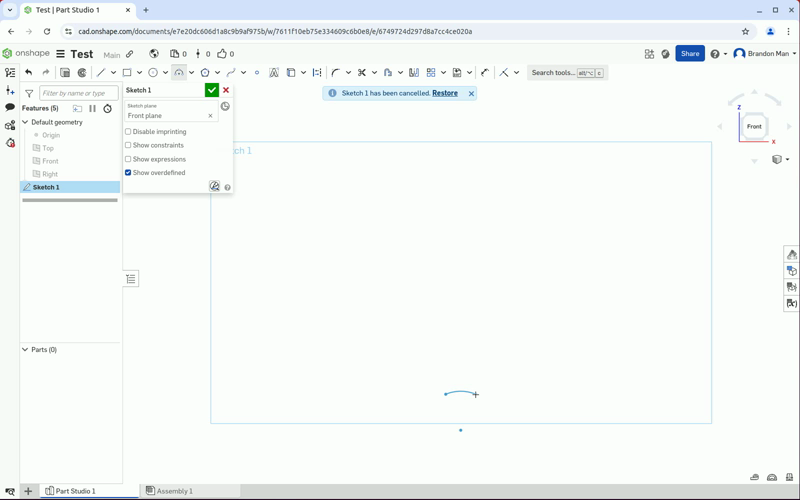
mouse_move(460, 380)
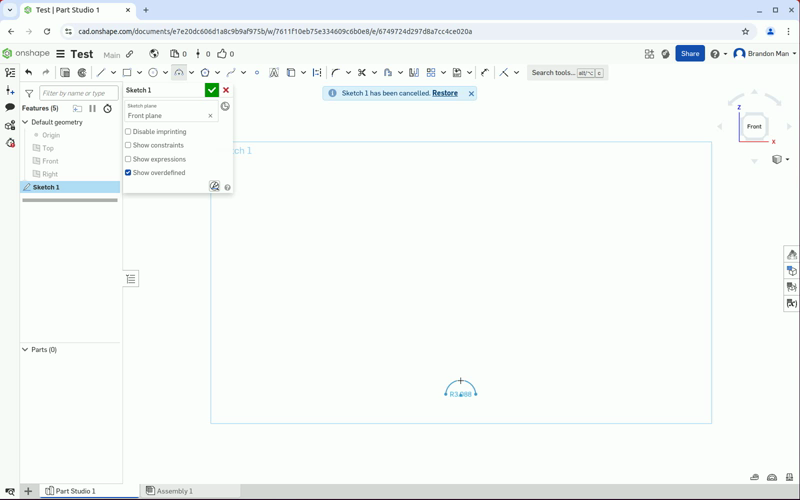
click(460, 380)
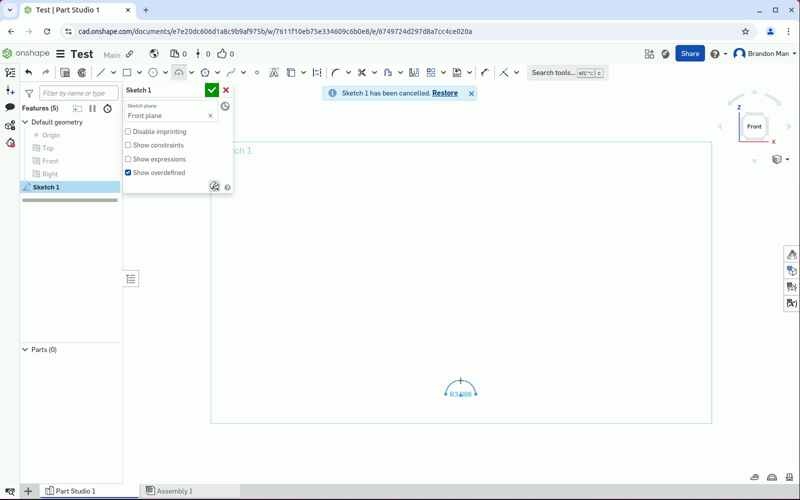
key_up(shift)
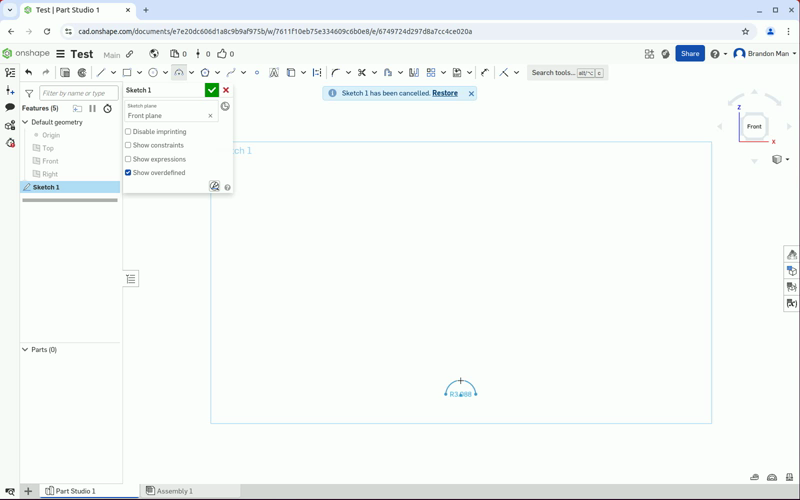
mouse_move(475, 394)
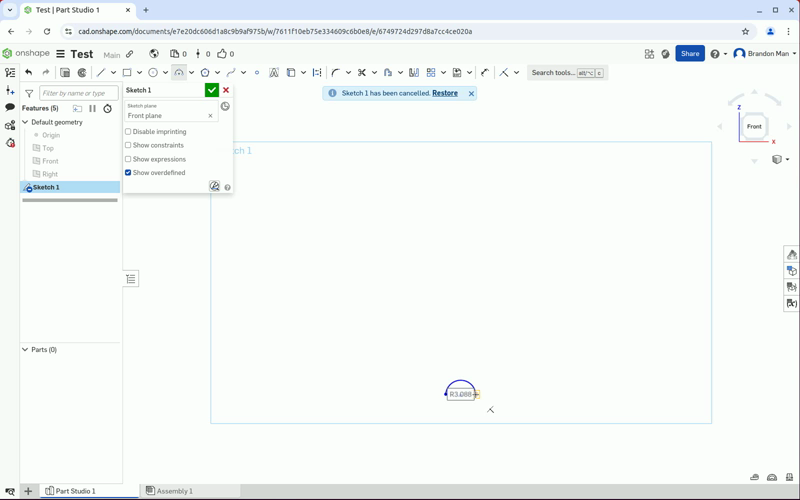
click(475, 394)
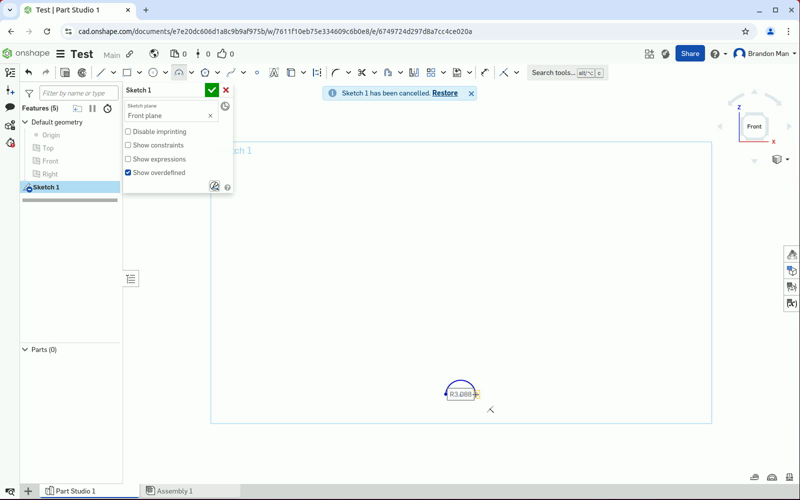
key_down(shift)
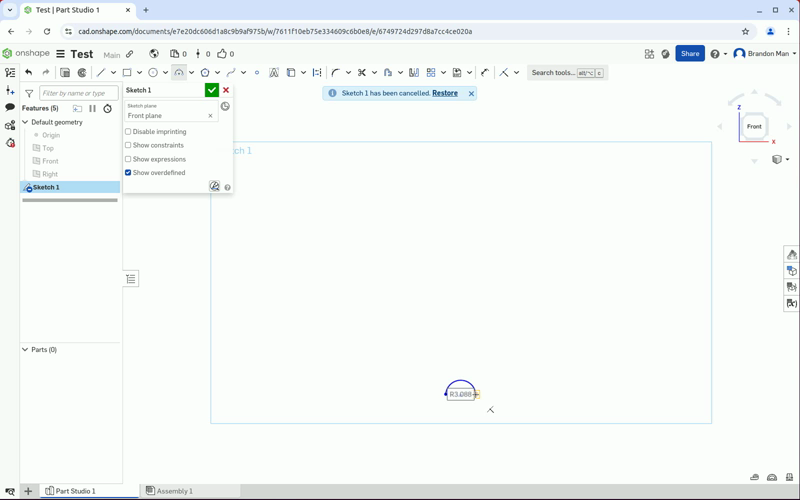
mouse_move(475, 172)
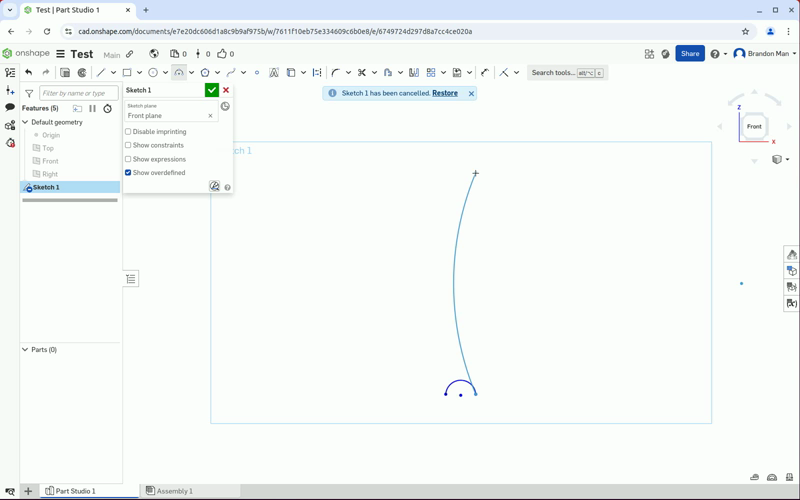
click(475, 172)
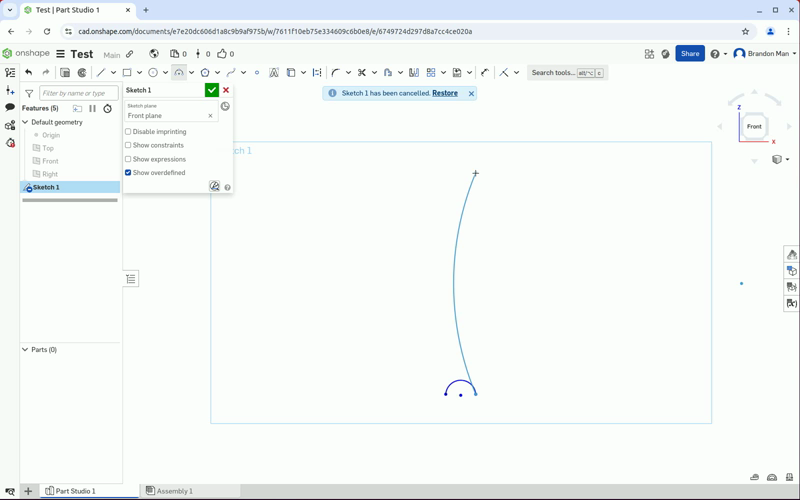
mouse_move(572, 283)
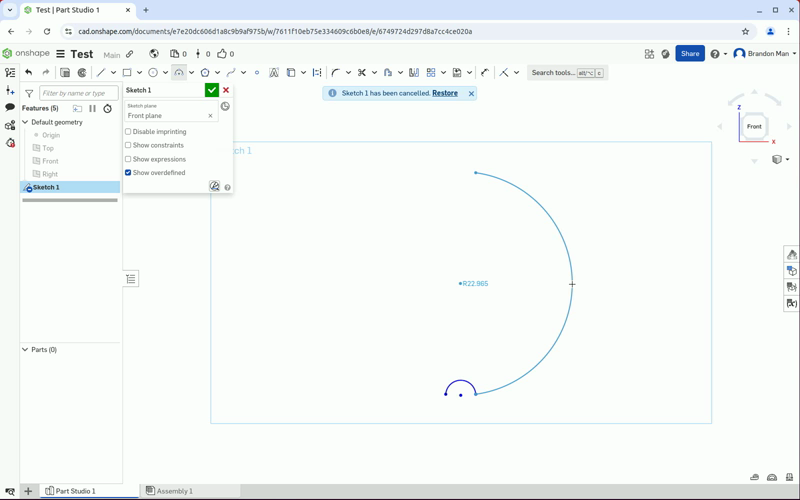
click(572, 283)
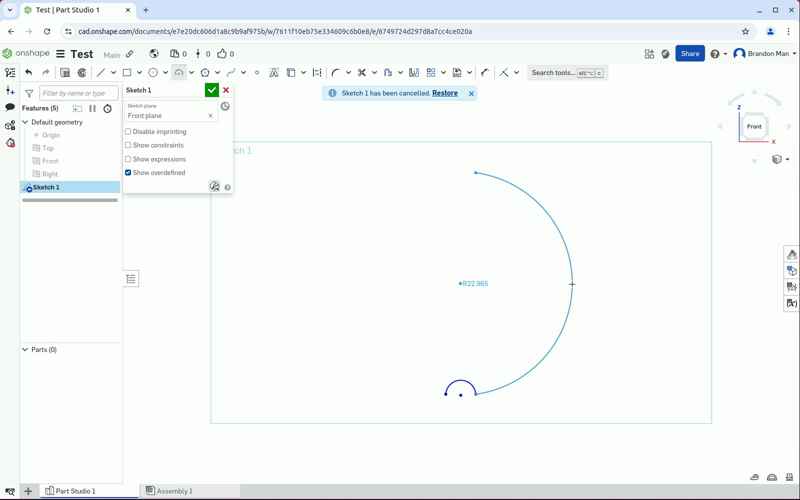
key_up(shift)
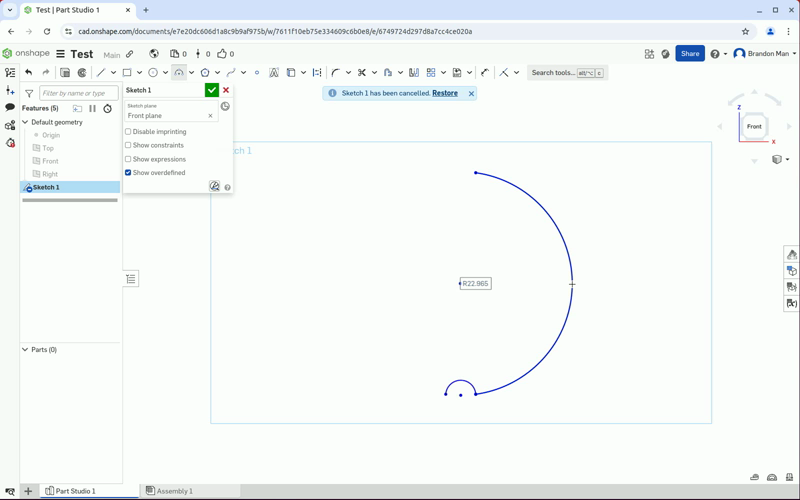
mouse_move(475, 172)
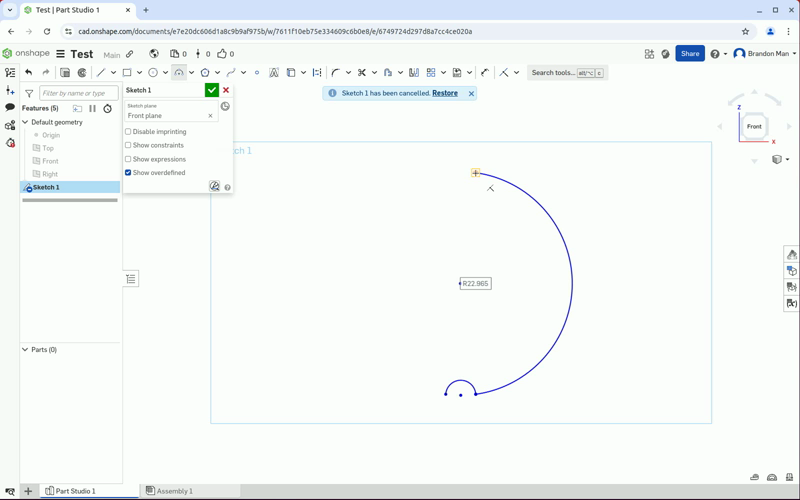
click(475, 172)
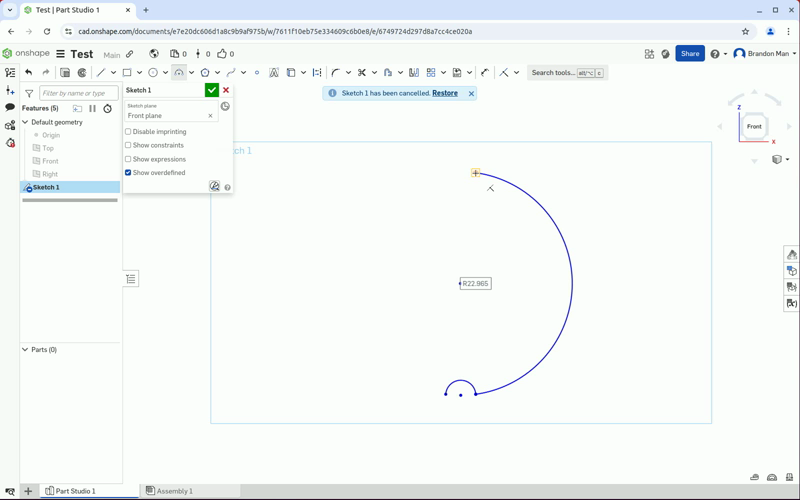
key_down(shift)
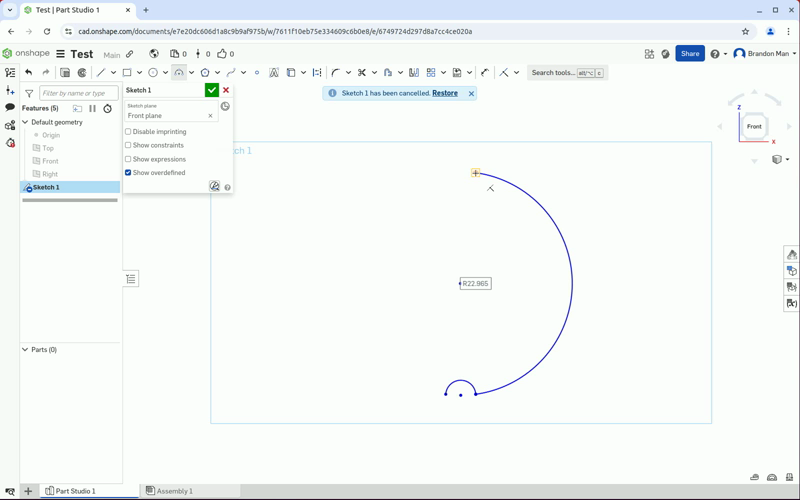
mouse_move(445, 172)
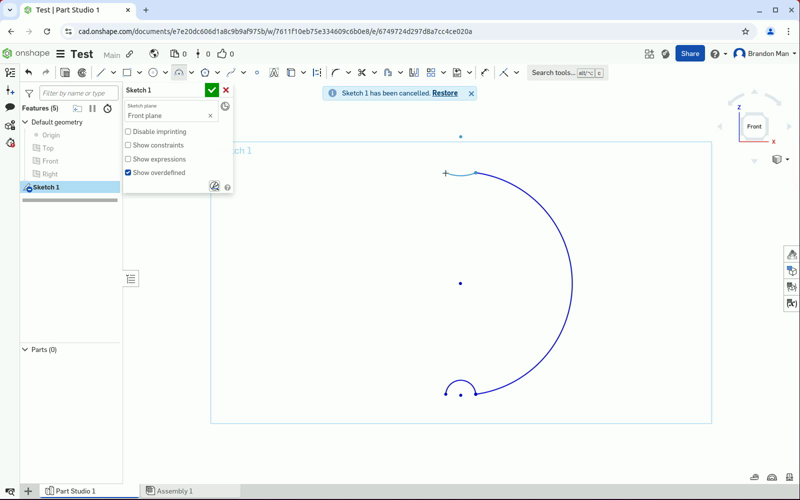
click(445, 172)
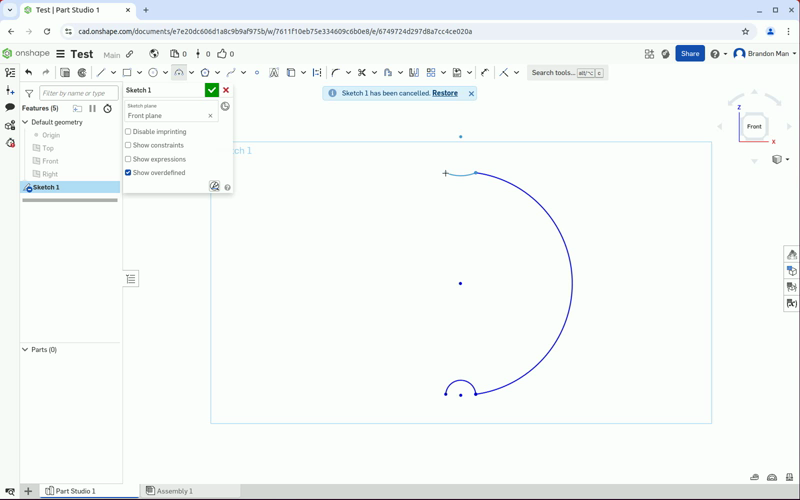
mouse_move(460, 186)
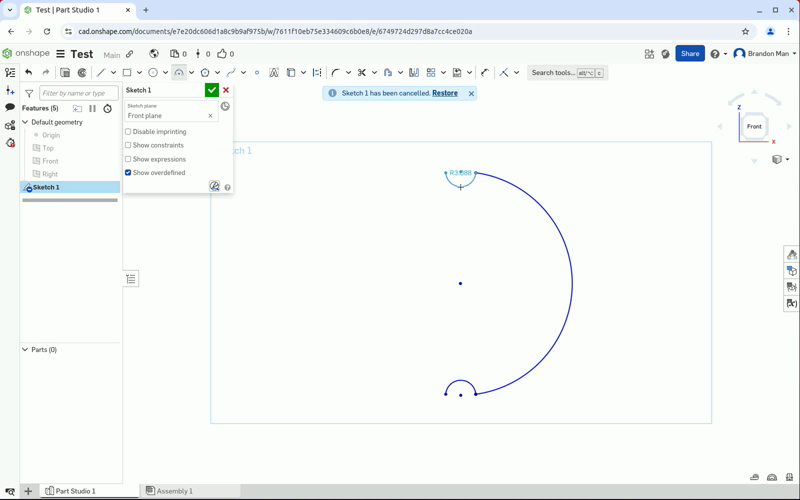
click(460, 186)
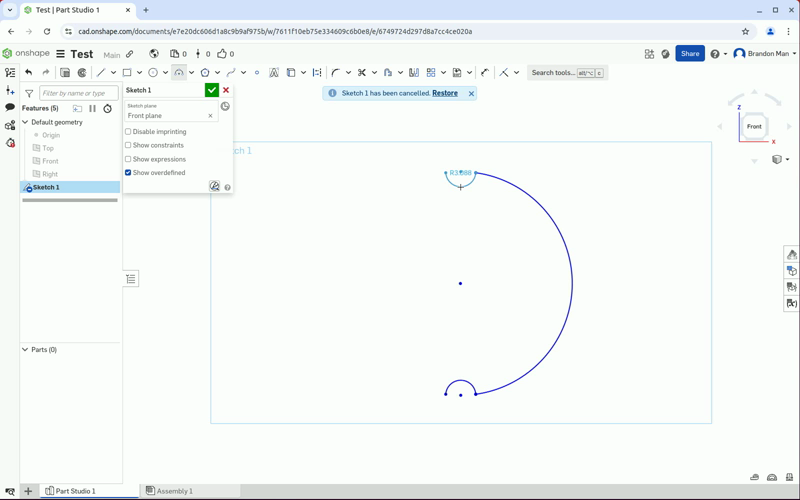
key_up(shift)
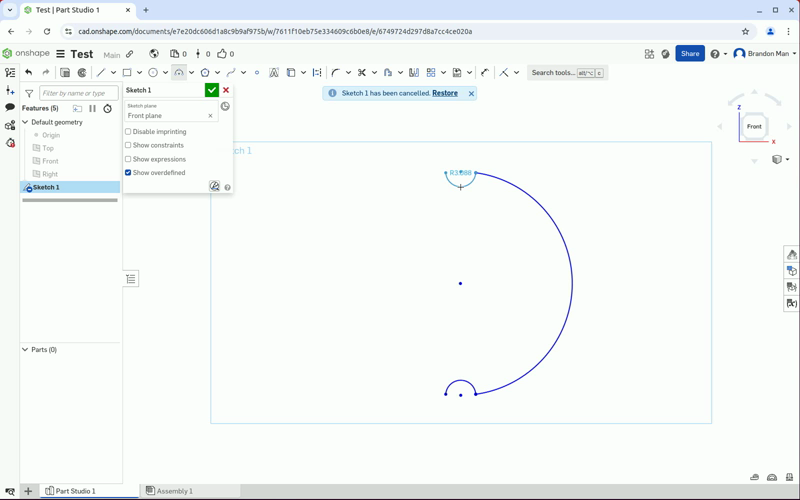
mouse_move(445, 172)
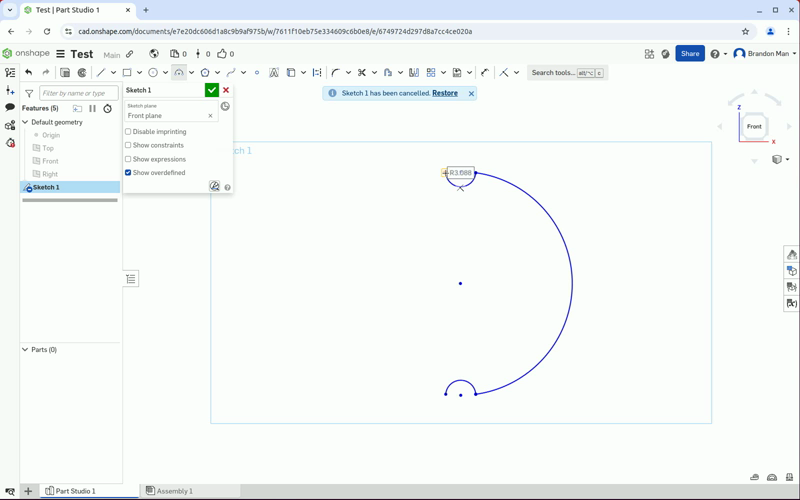
click(445, 172)
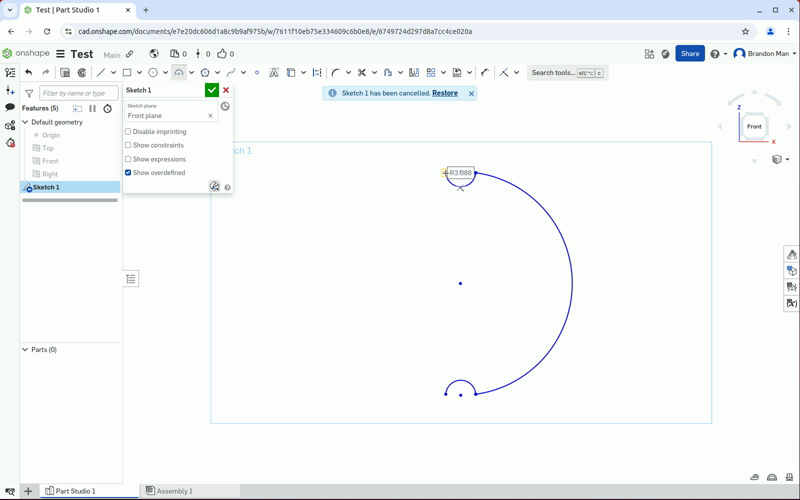
mouse_move(445, 394)
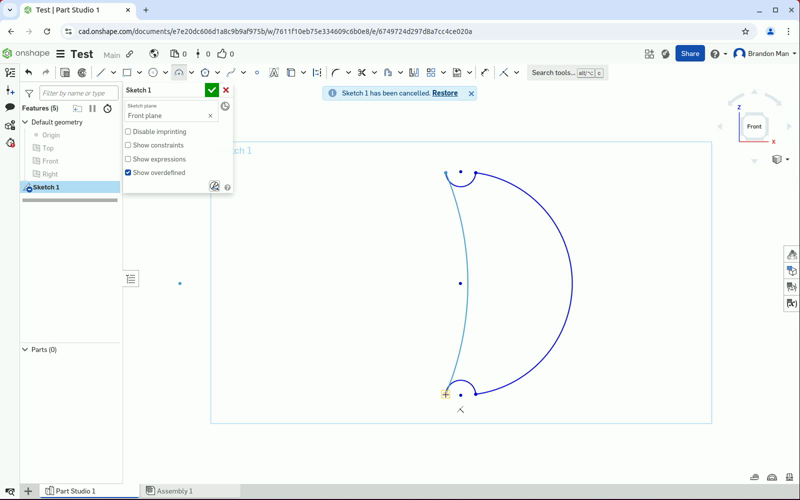
click(445, 394)
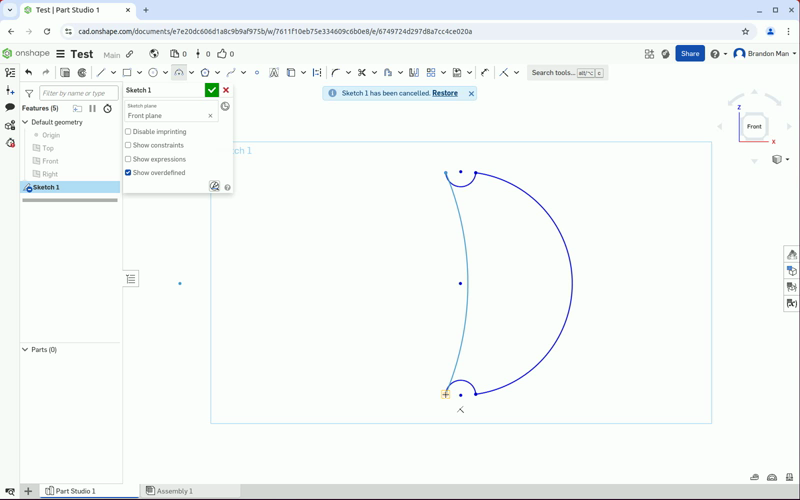
key_down(shift)
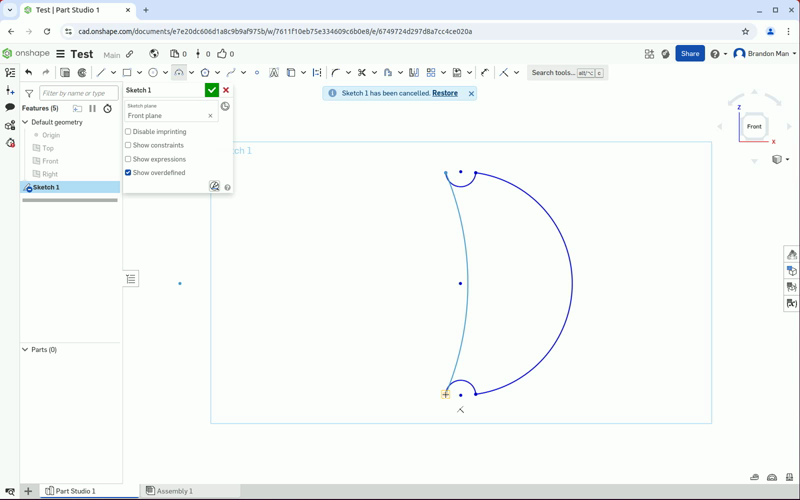
mouse_move(348, 283)
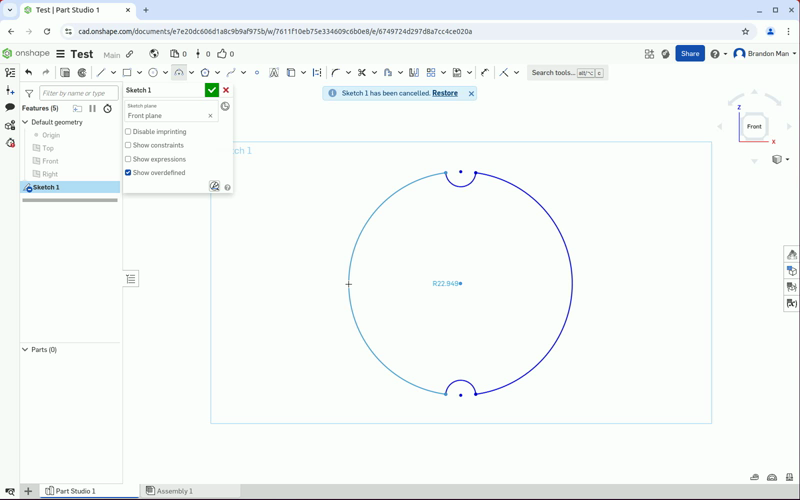
click(348, 283)
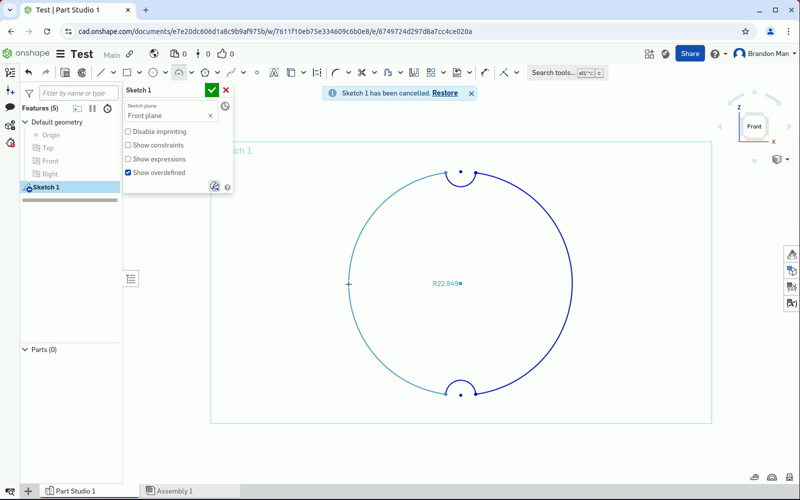
key_up(shift)
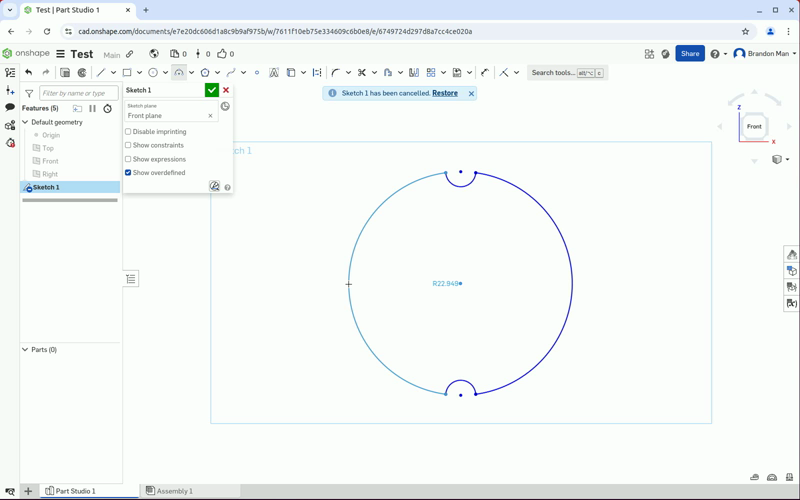
key(esc)
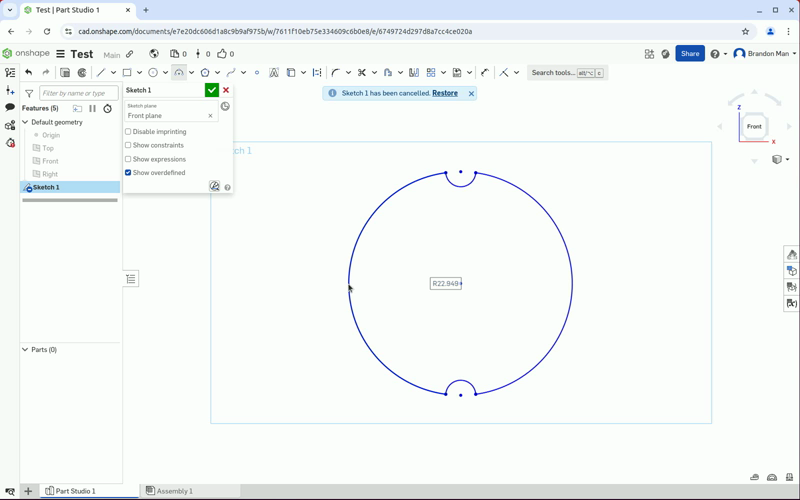
key(c)
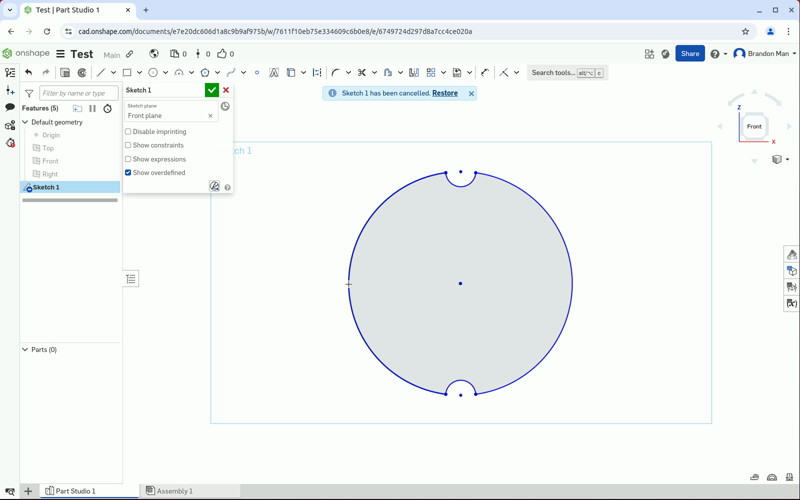
key_down(shift)
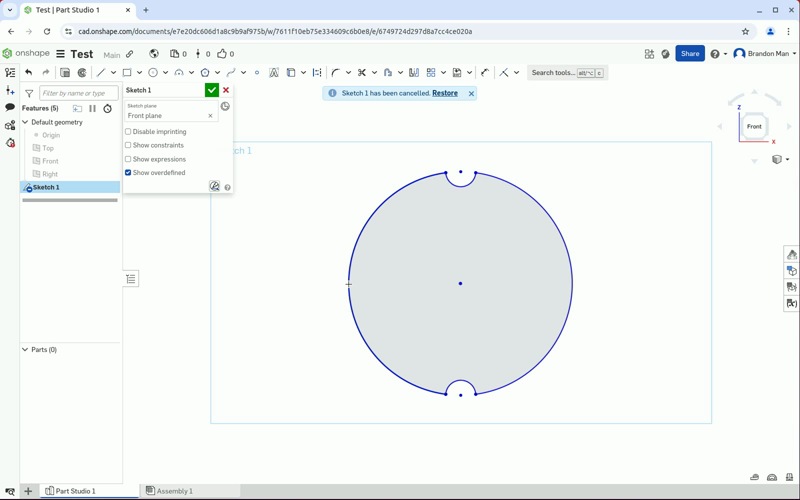
mouse_move(405, 340)
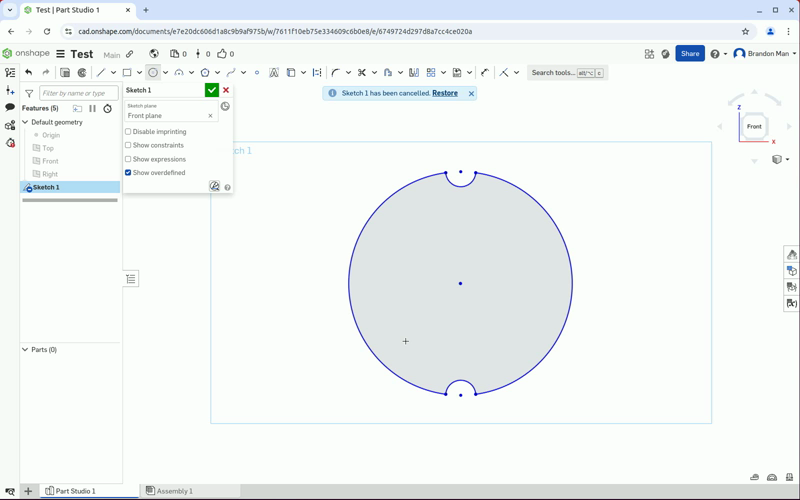
click(405, 340)
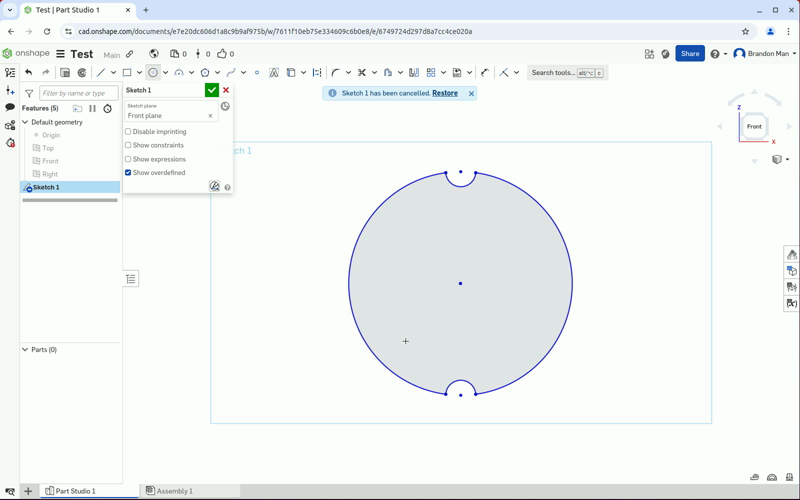
key_up(shift)
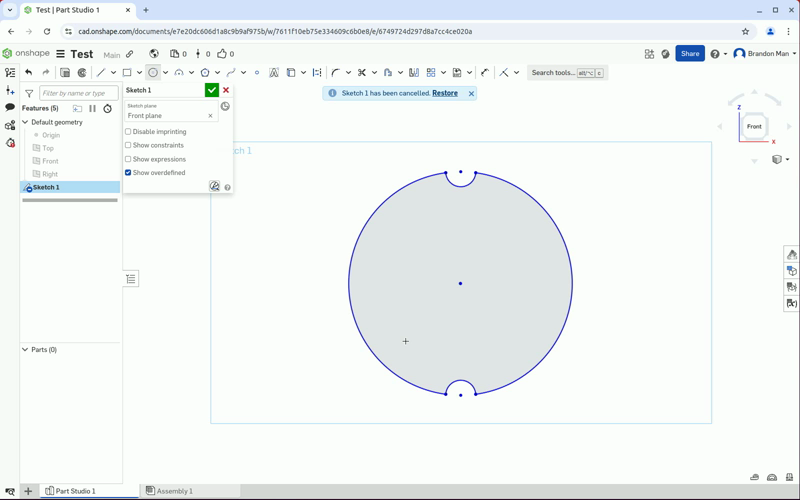
mouse_move(419, 340)
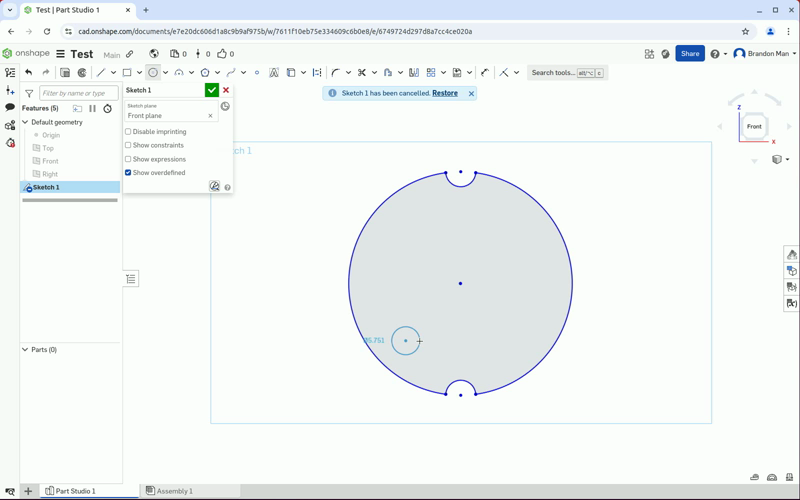
click(419, 340)
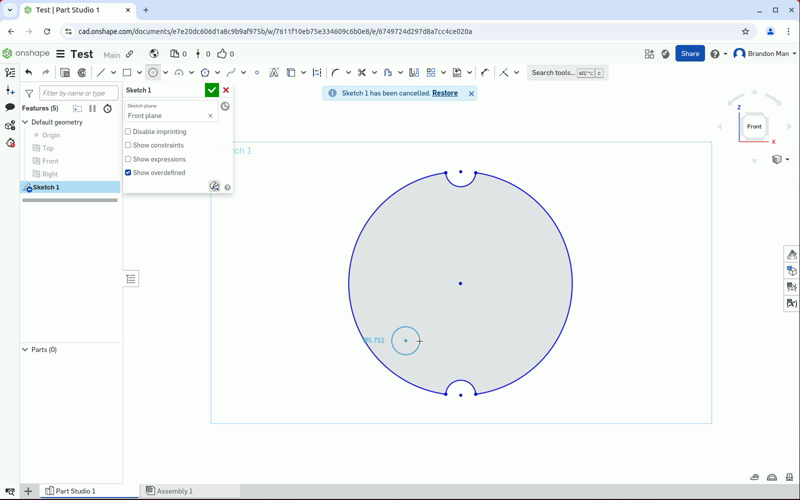
key(esc)
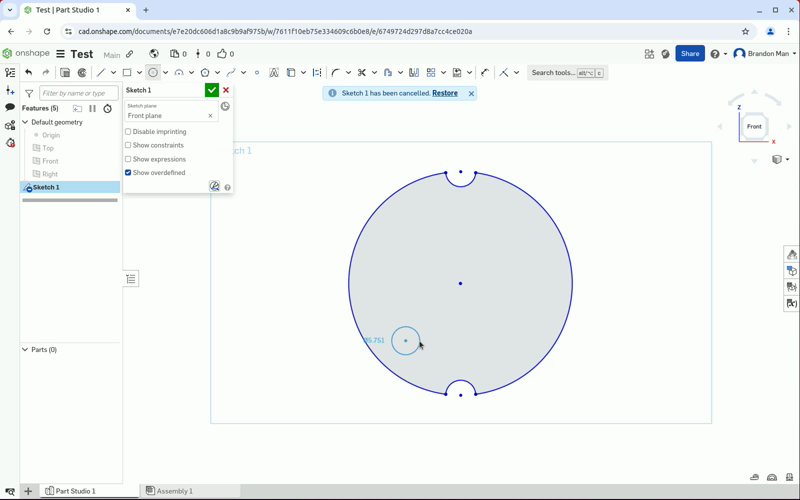
key(c)
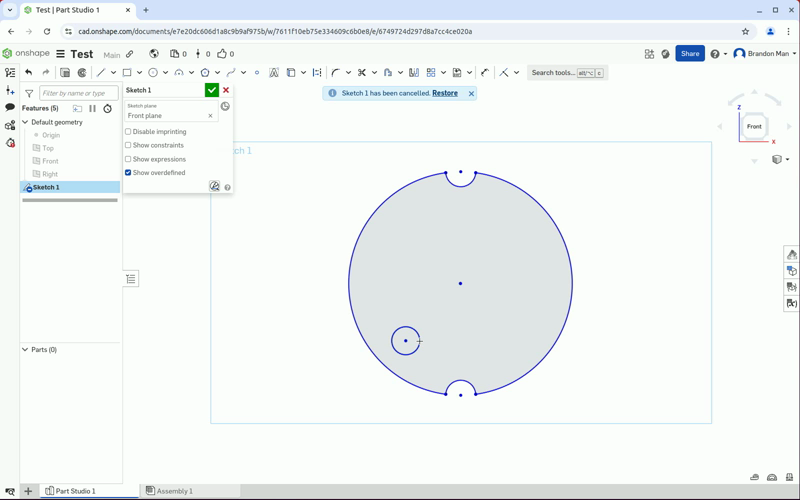
key_down(shift)
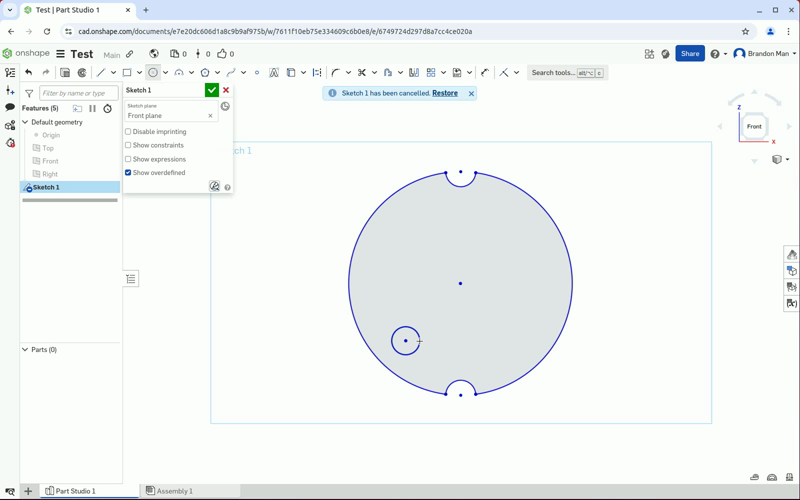
mouse_move(405, 226)
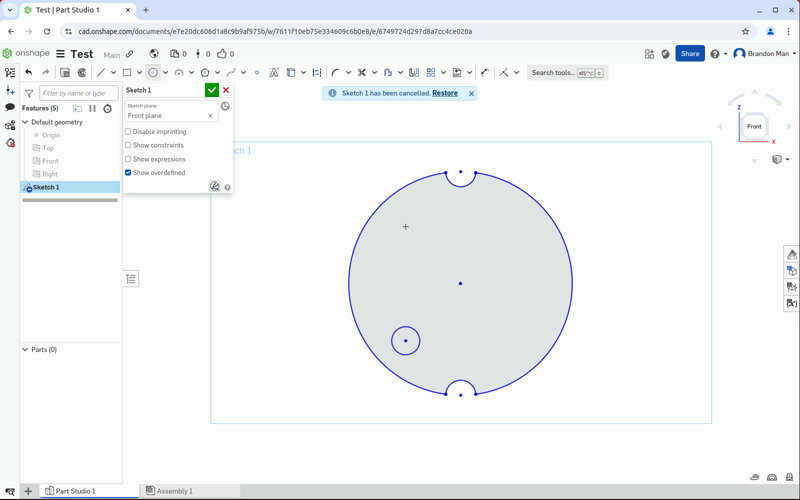
click(405, 226)
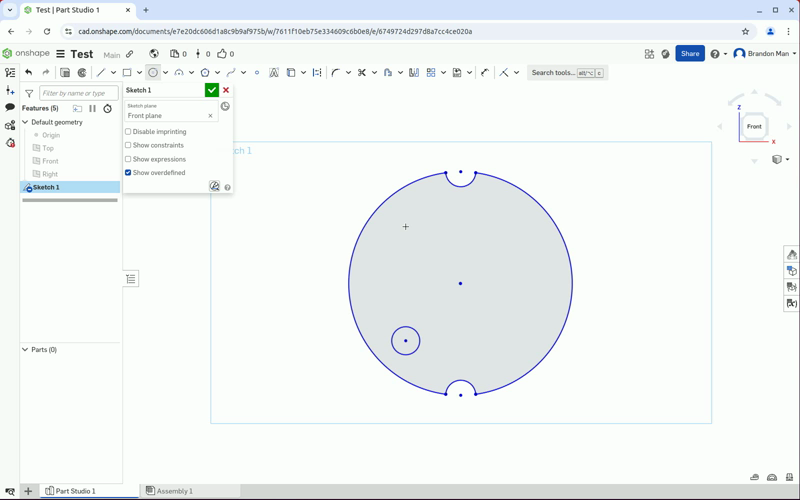
key_up(shift)
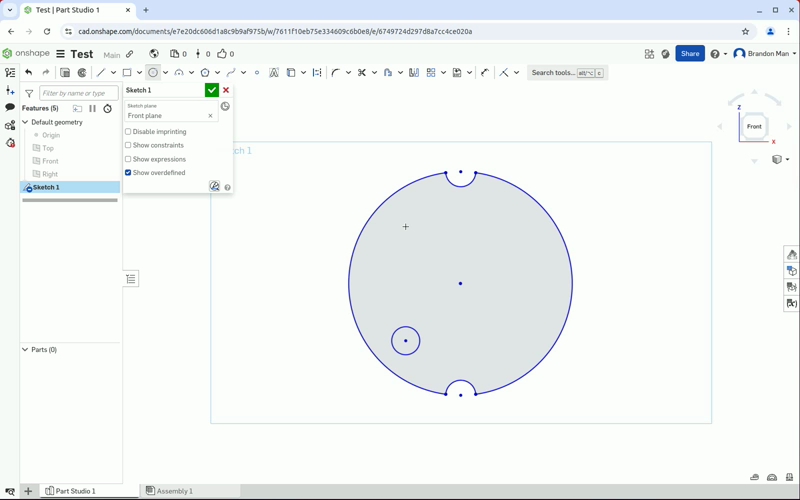
mouse_move(419, 226)
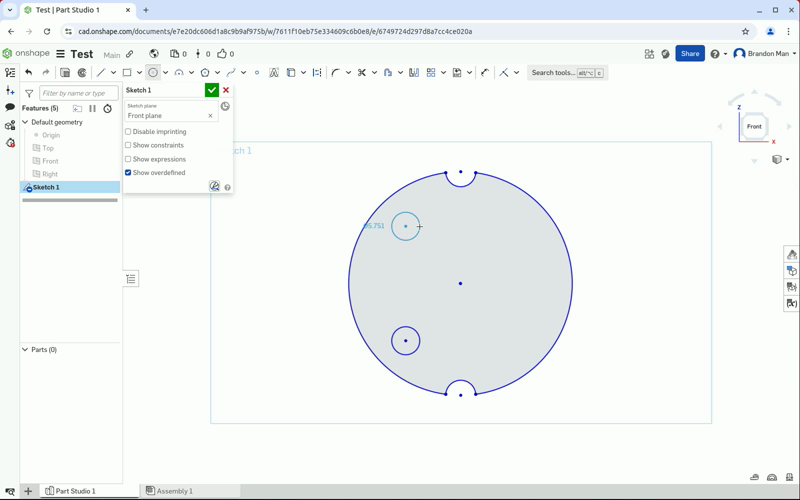
click(419, 226)
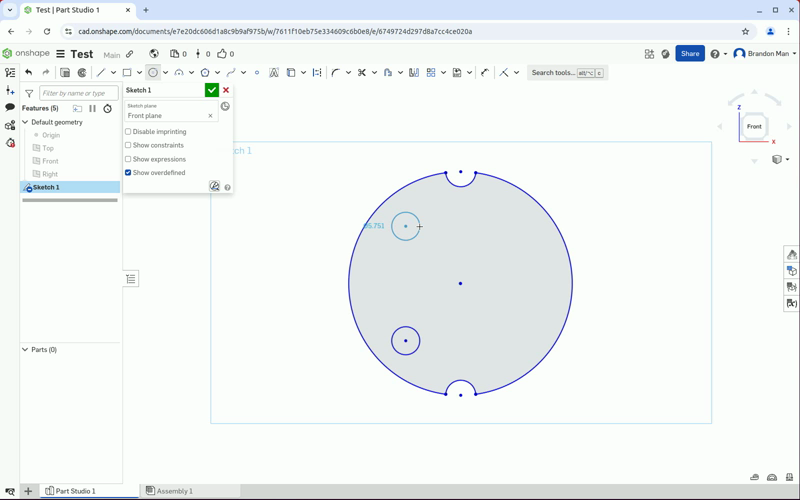
key(esc)
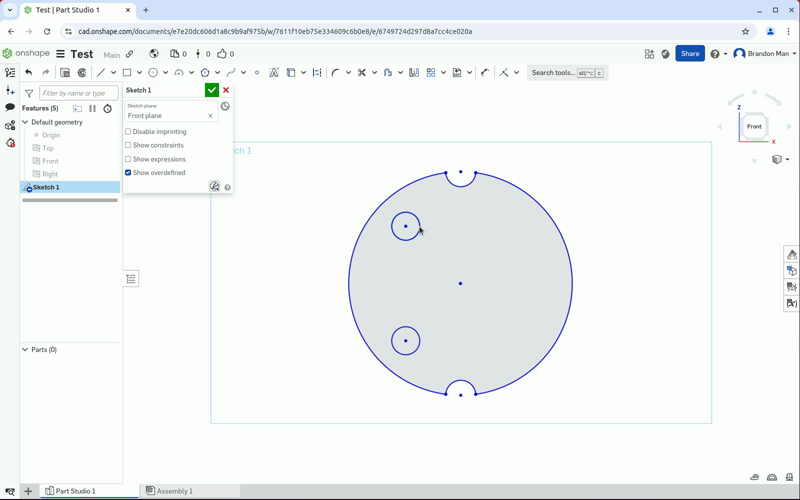
key(c)
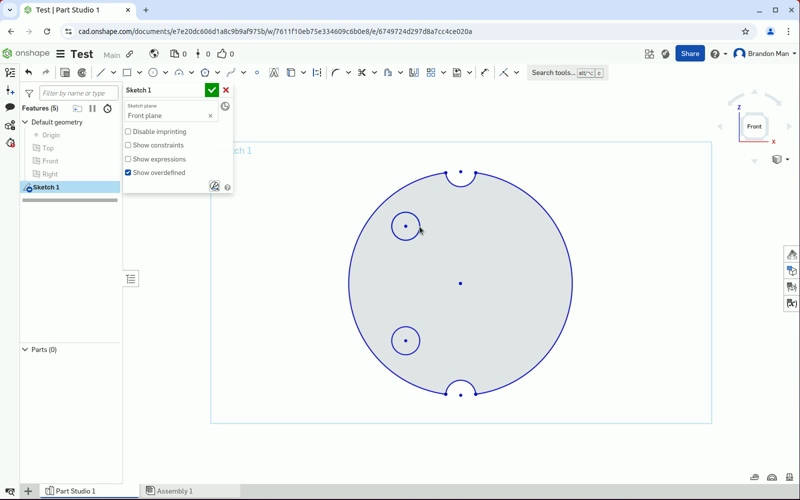
key_down(shift)
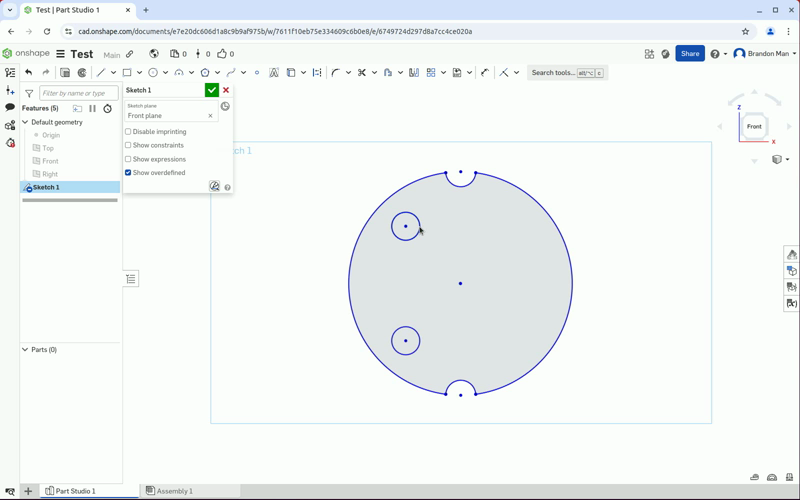
mouse_move(461, 282)
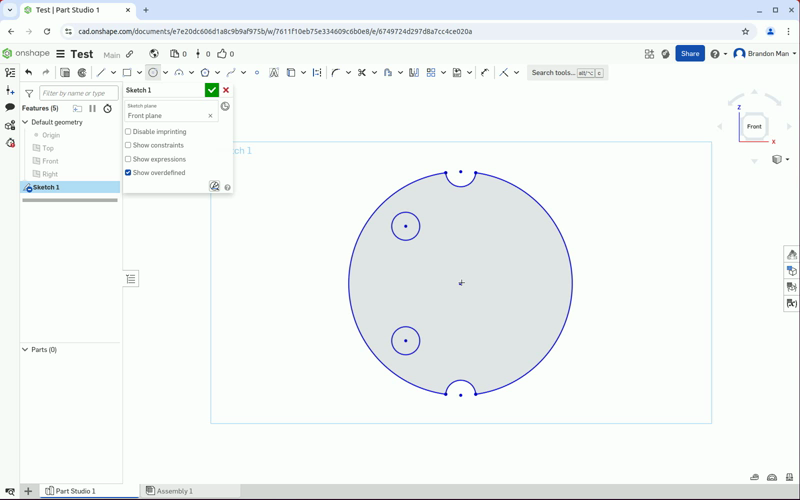
scroll(6)
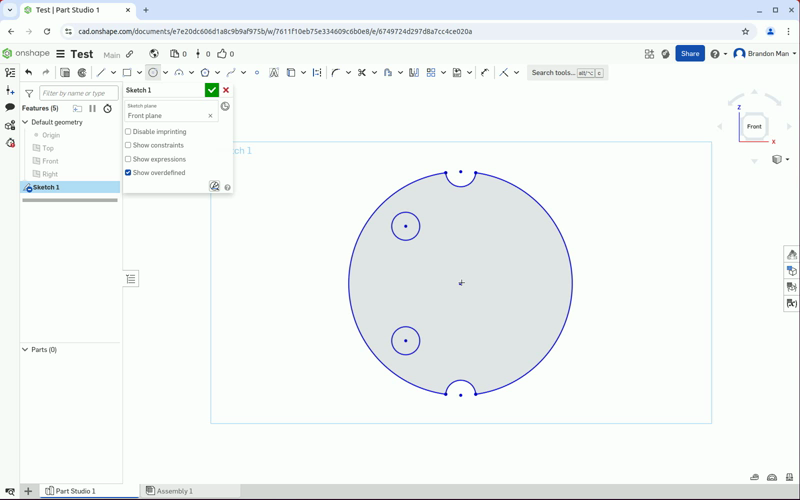
scroll(6)
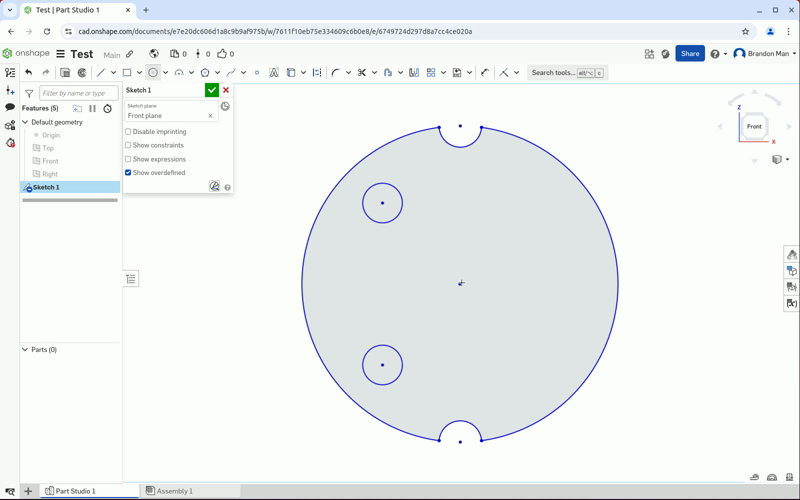
scroll(6)
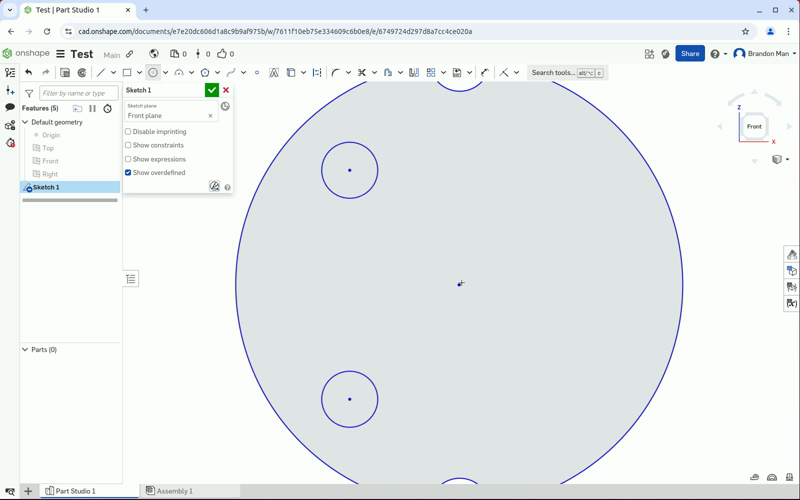
scroll(6)
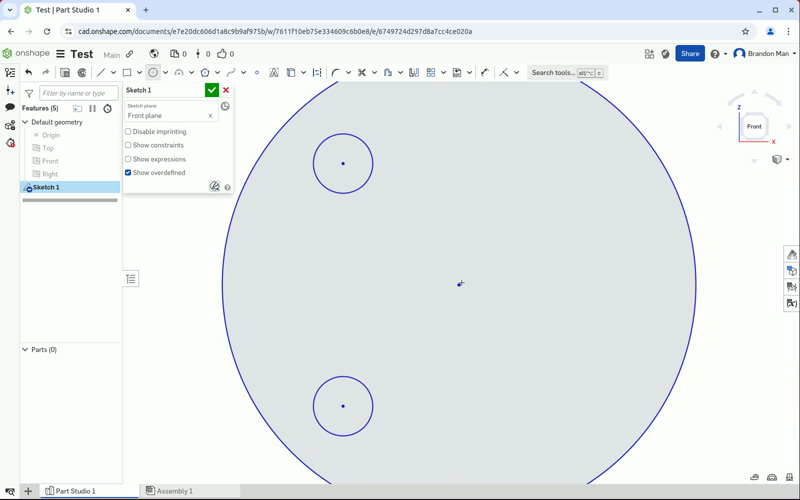
scroll(6)
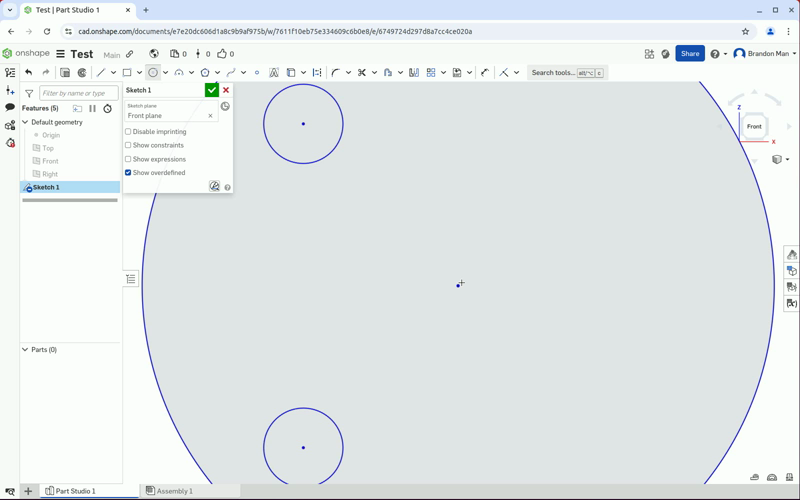
scroll(6)
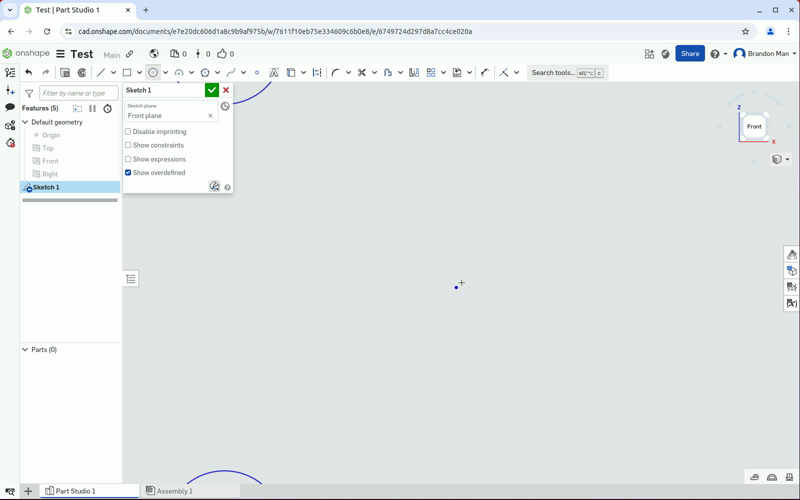
scroll(6)
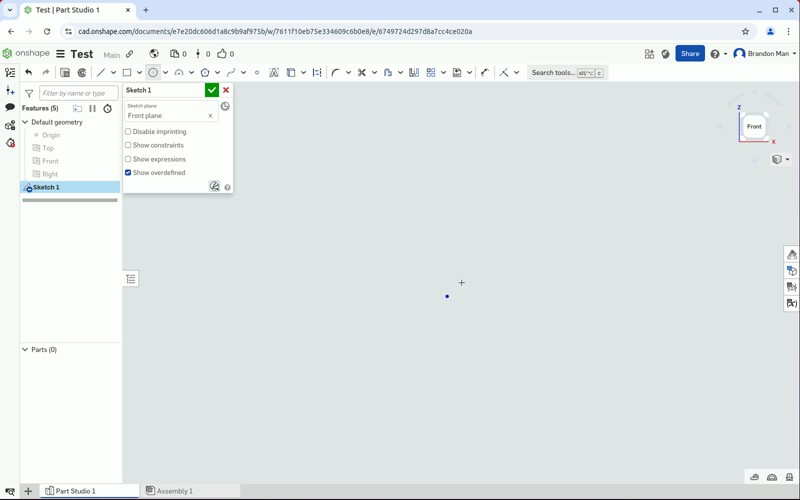
click(461, 282)
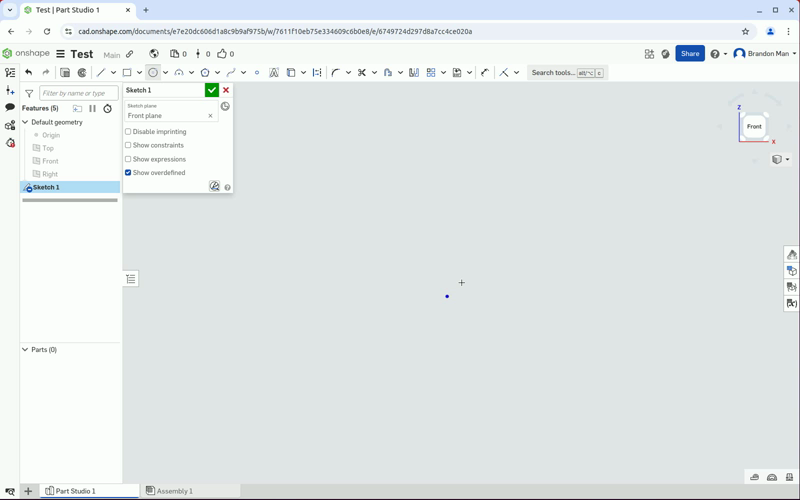
scroll(-6)
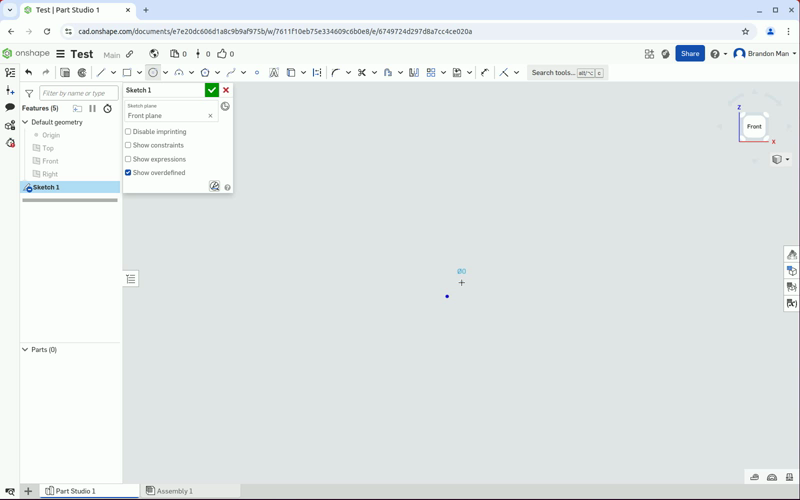
scroll(-6)
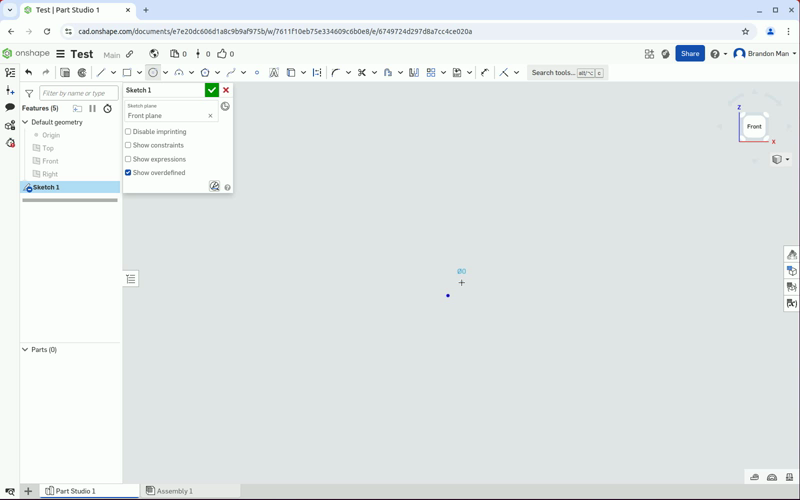
scroll(-6)
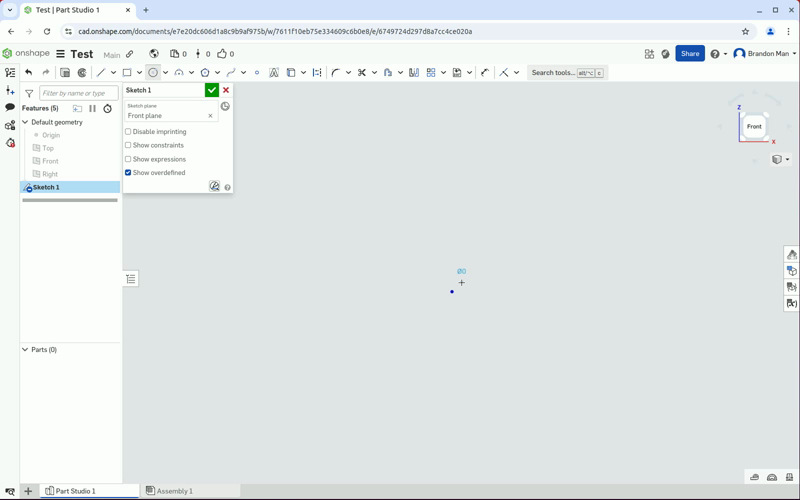
scroll(-6)
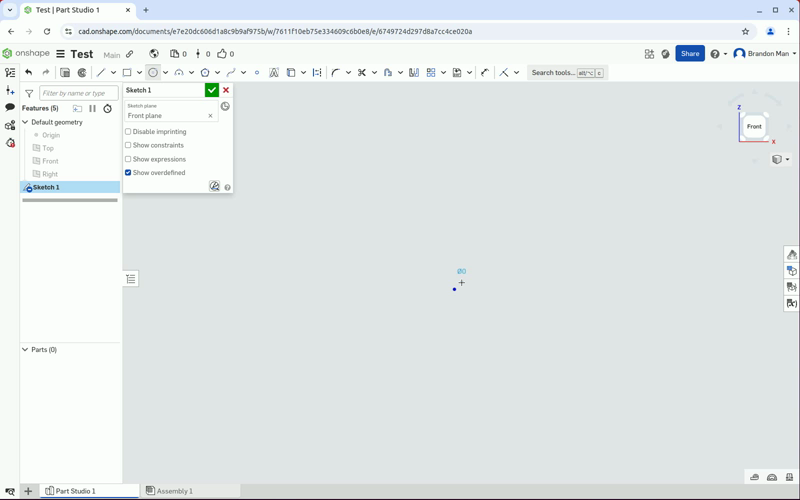
scroll(-6)
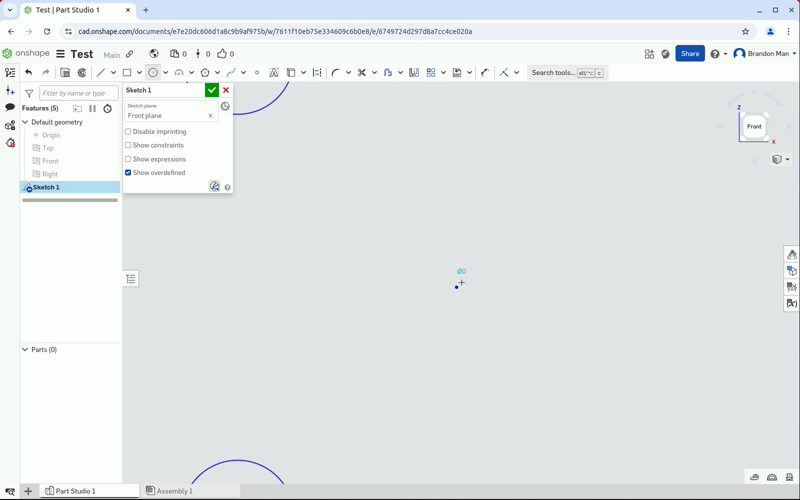
scroll(-6)
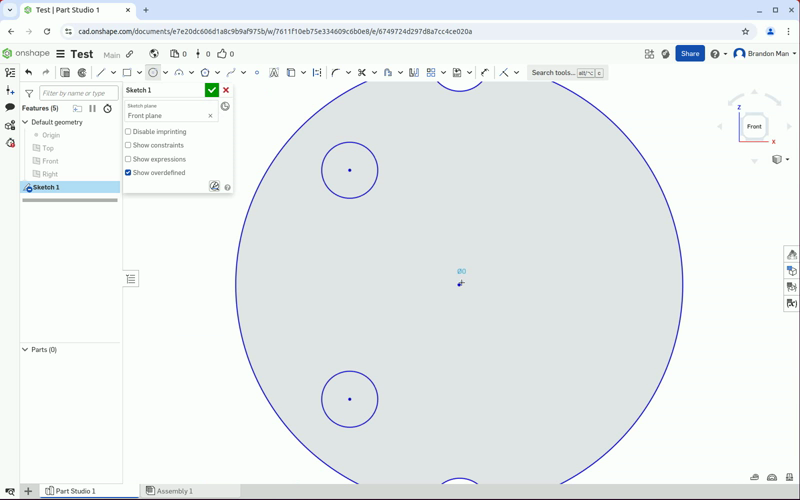
scroll(-6)
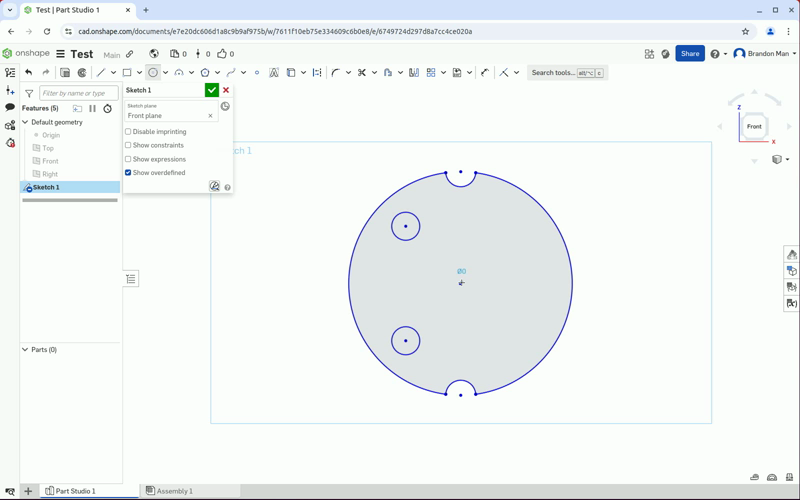
key_up(shift)
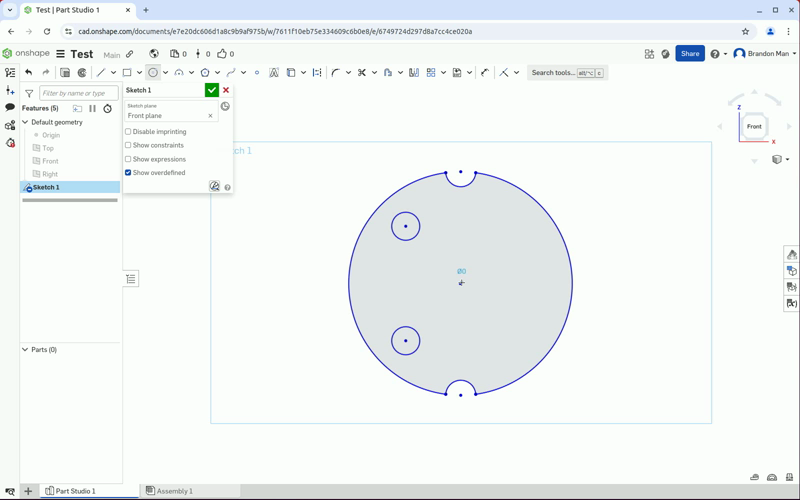
mouse_move(510, 282)
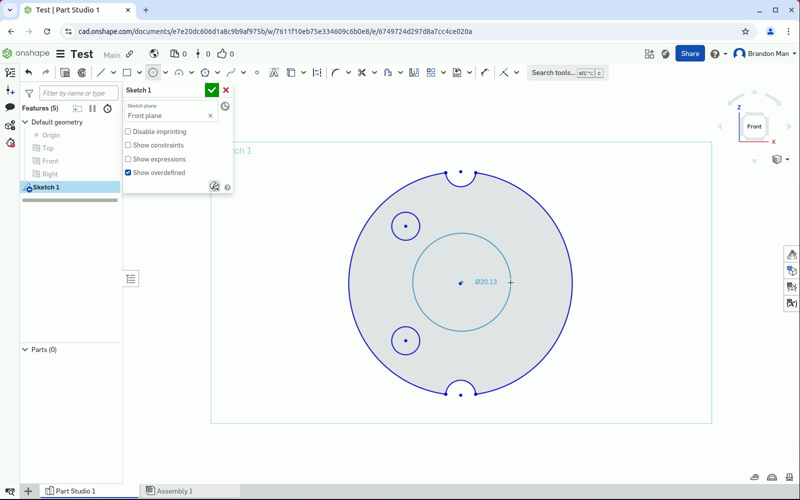
click(510, 282)
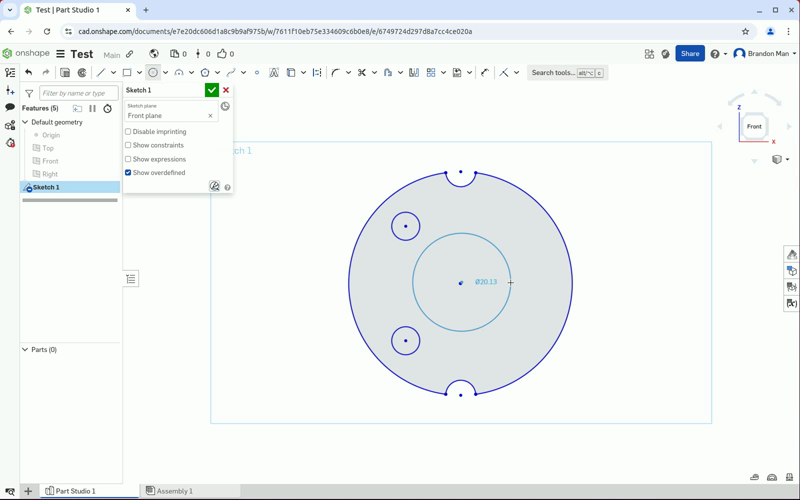
key(esc)
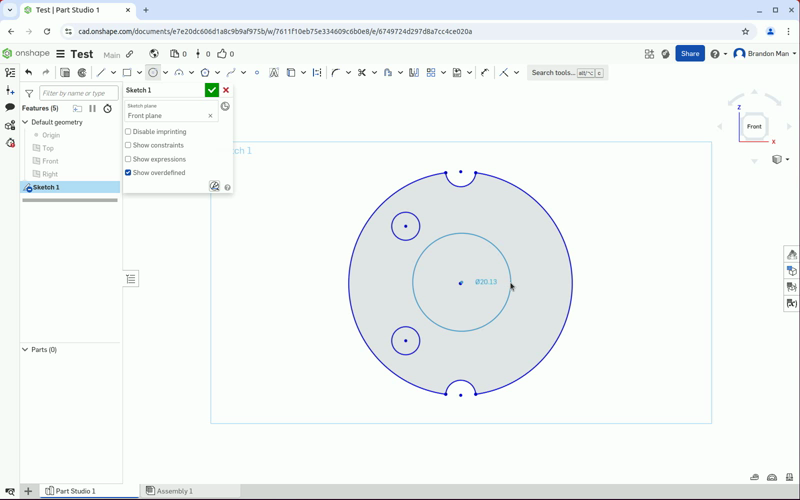
key(c)
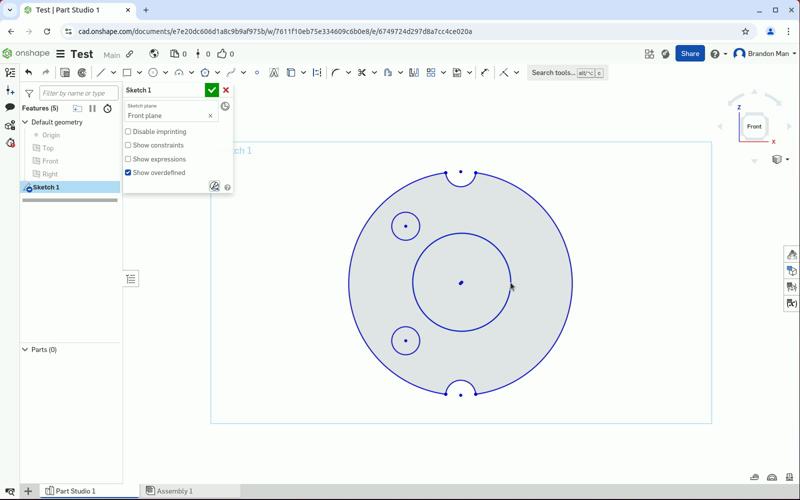
key_down(shift)
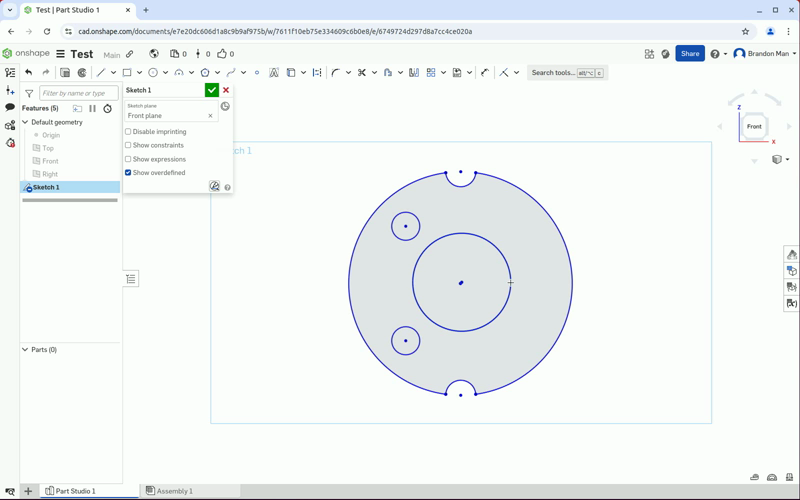
mouse_move(517, 340)
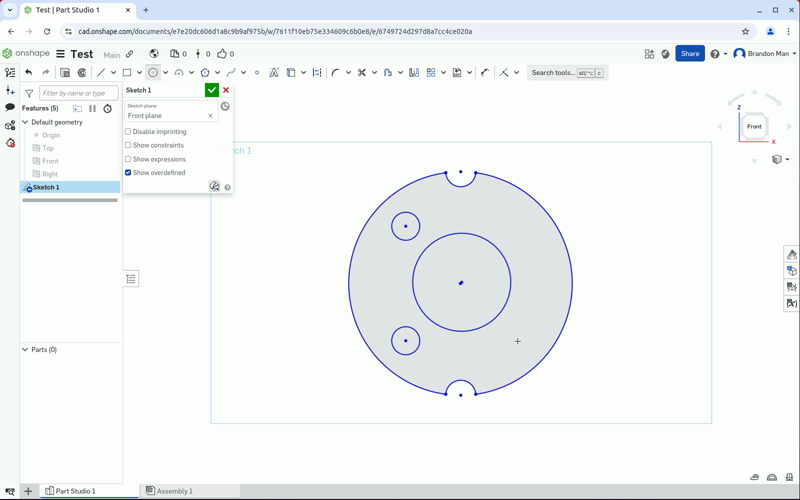
click(517, 340)
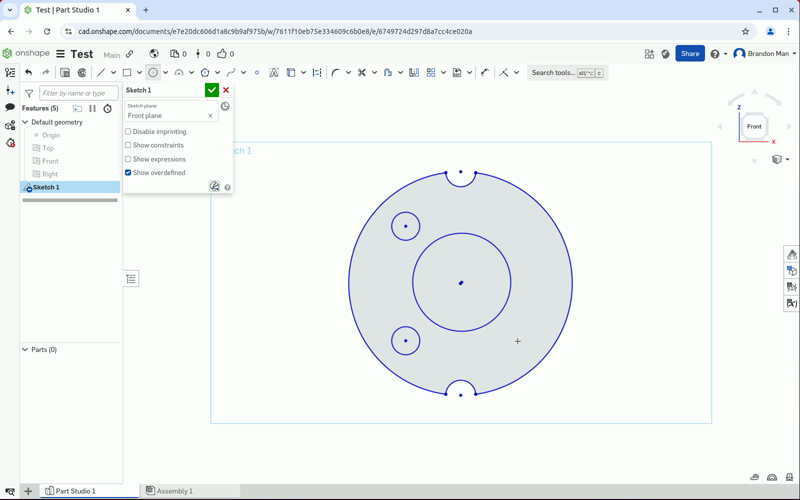
key_up(shift)
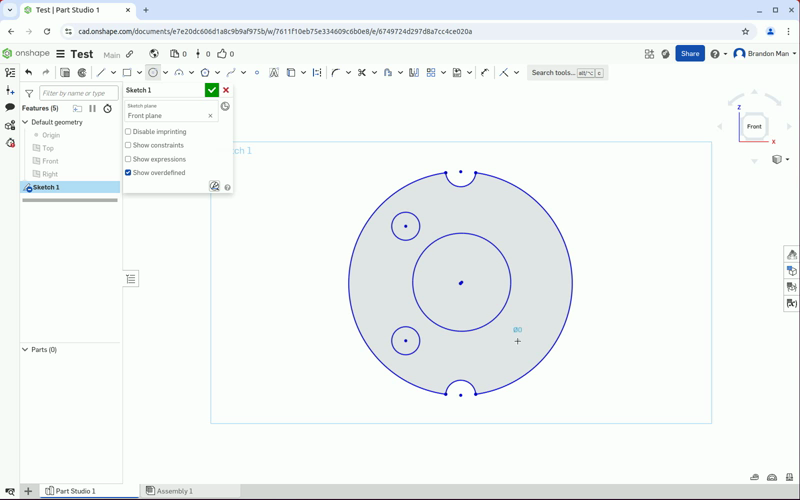
mouse_move(531, 340)
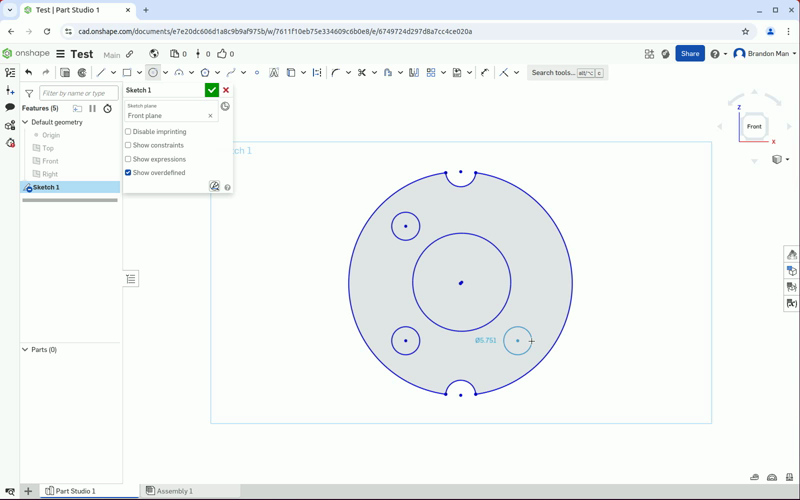
click(531, 340)
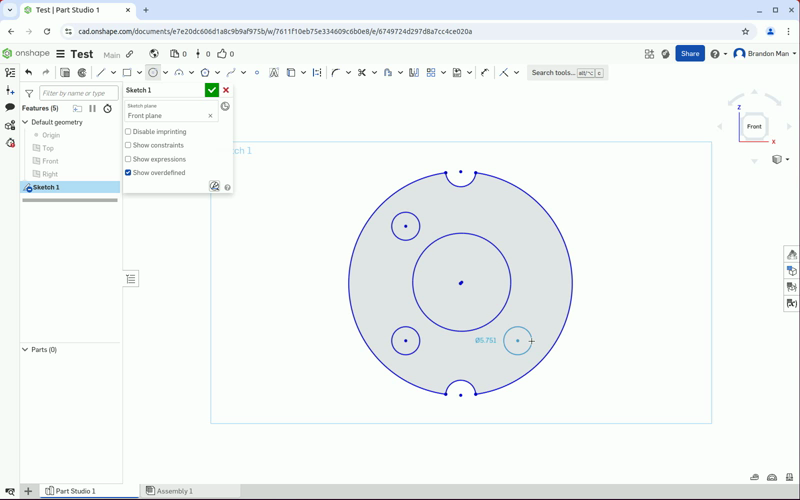
key(esc)
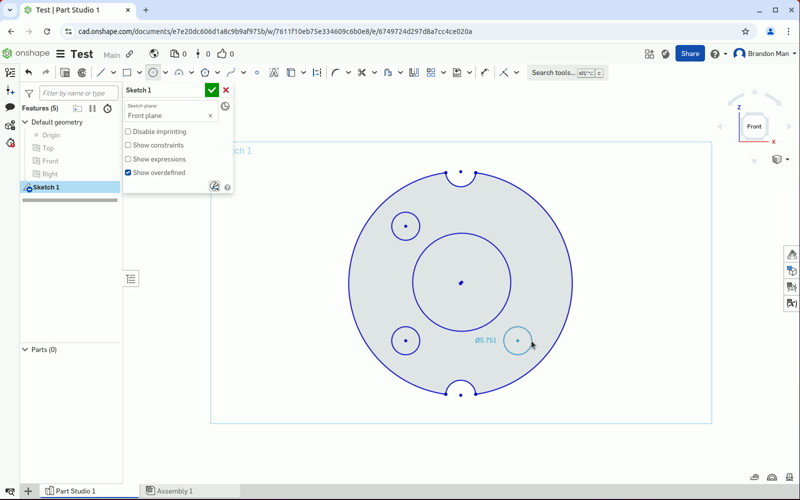
key(c)
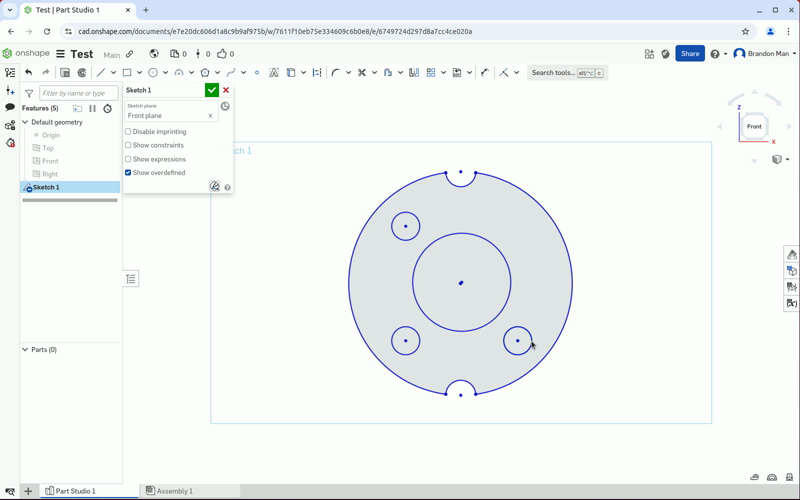
key_down(shift)
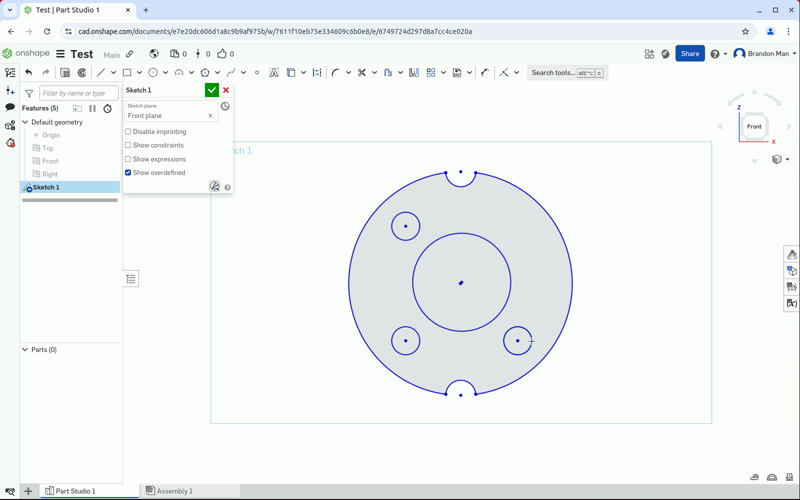
mouse_move(517, 226)
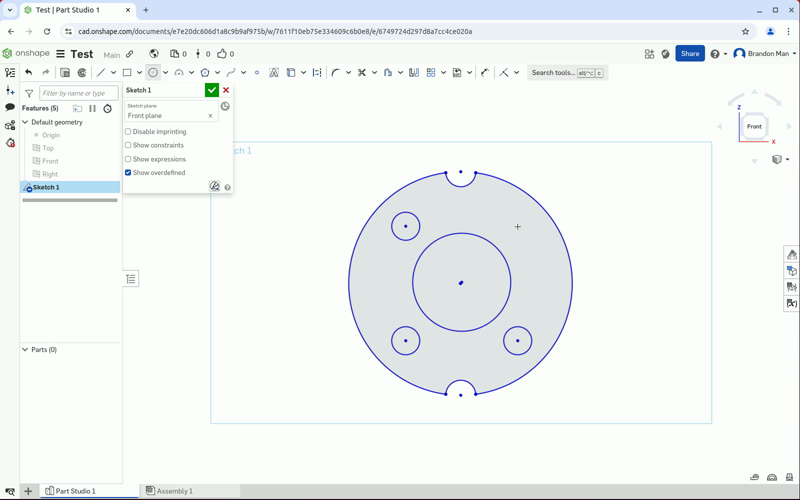
click(517, 226)
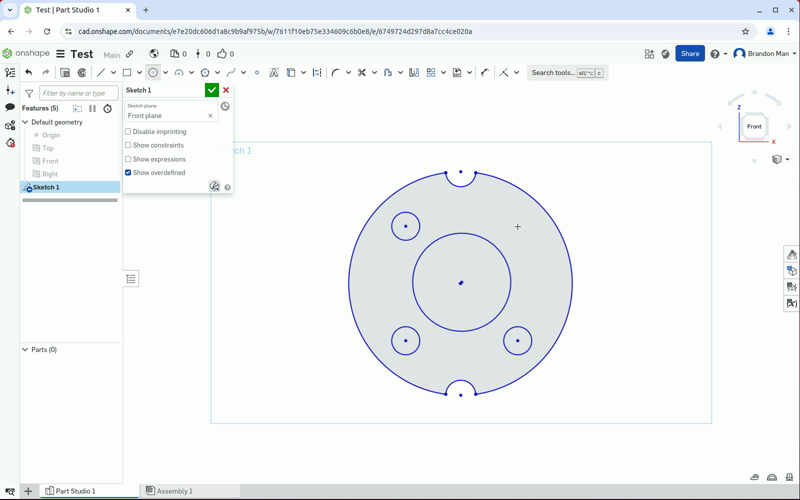
key_up(shift)
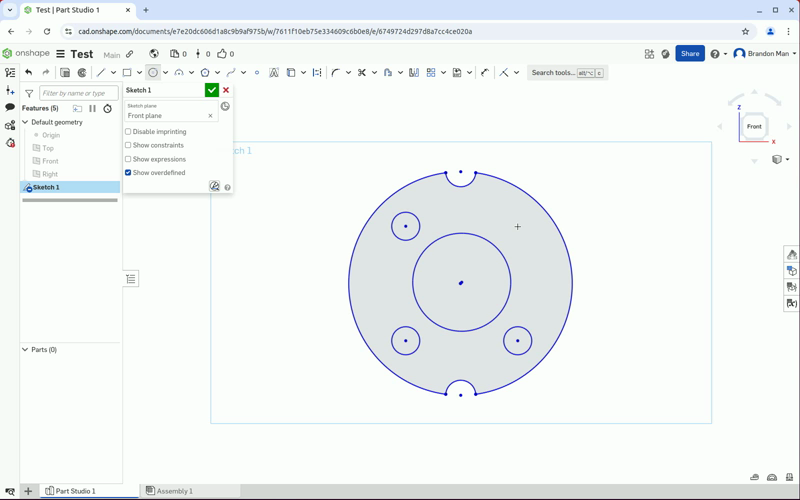
mouse_move(531, 226)
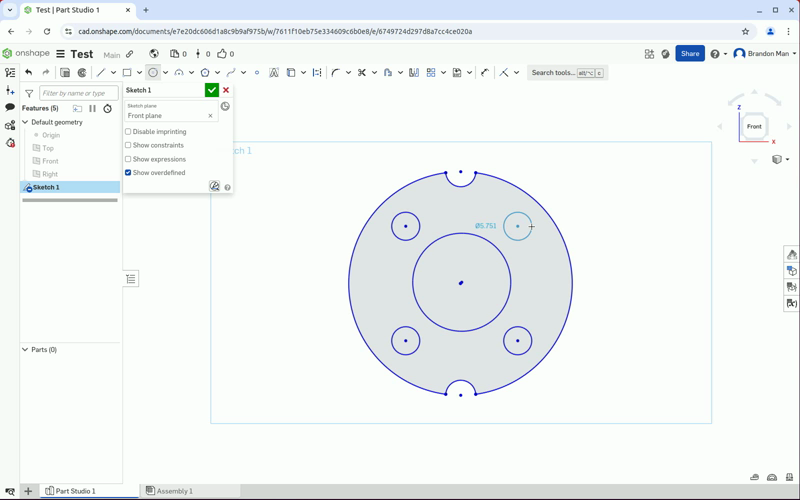
click(531, 226)
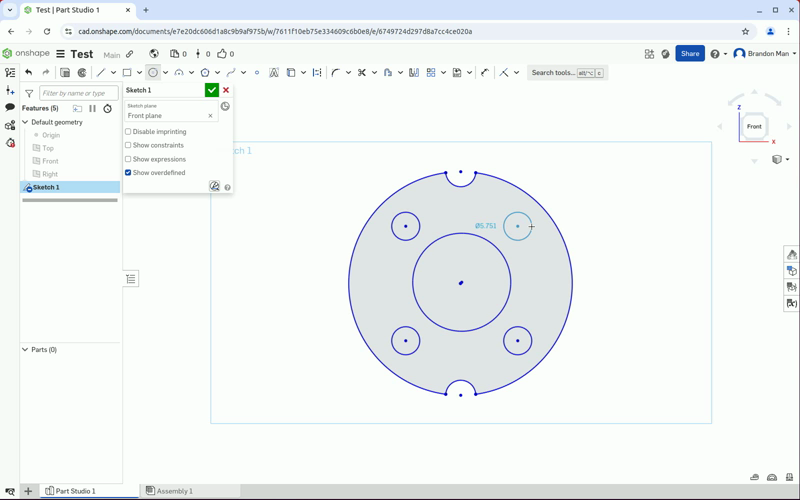
key(esc)
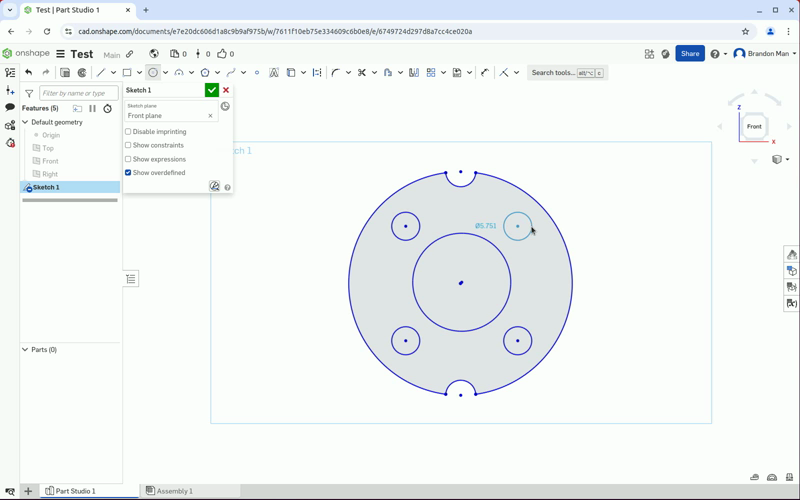
mouse_move(375, 291)
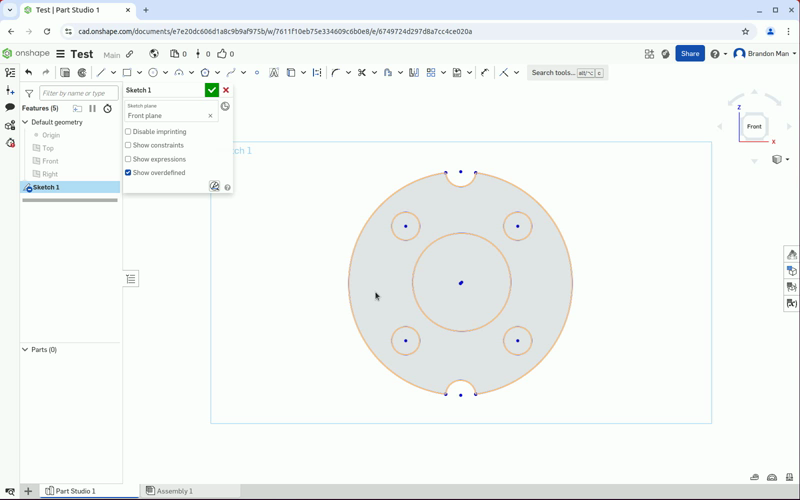
click(375, 291)
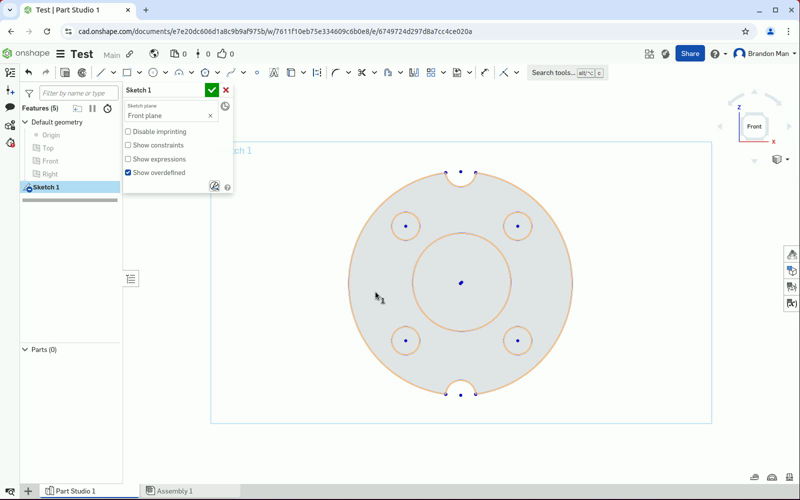
mouse_move(73, 352)
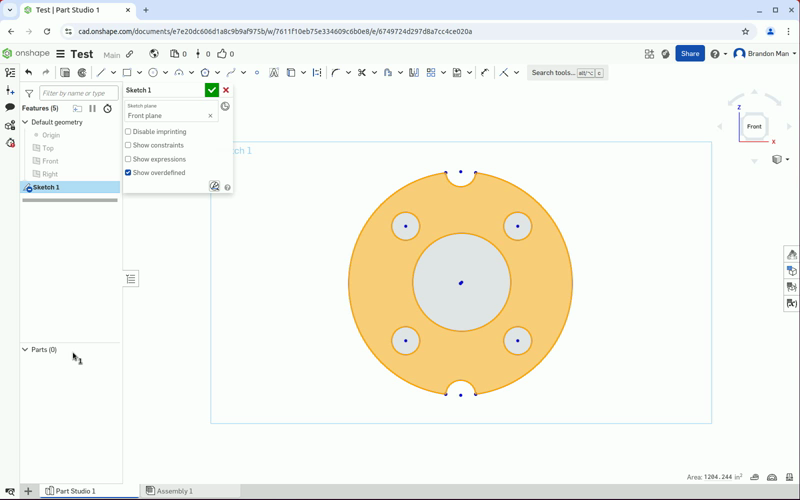
key(shift+y)
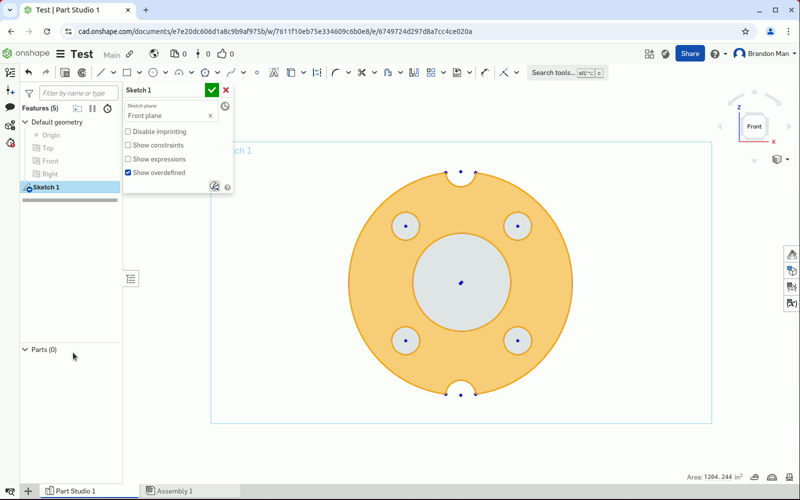
key(shift+e)
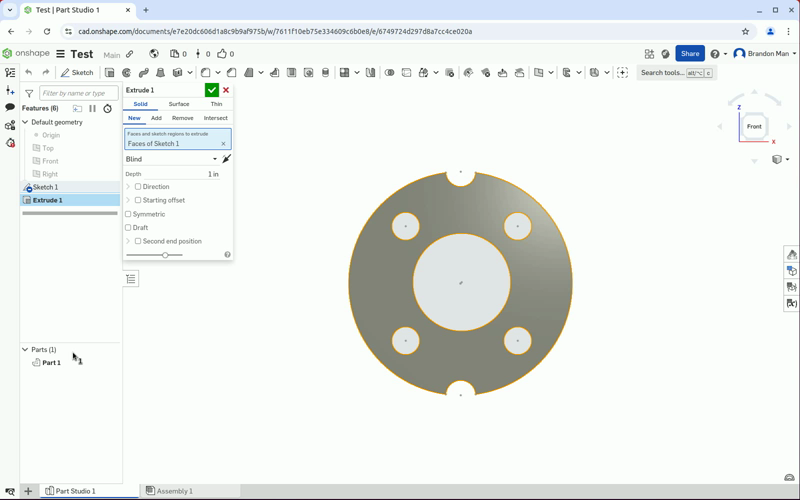
mouse_move(143, 106)
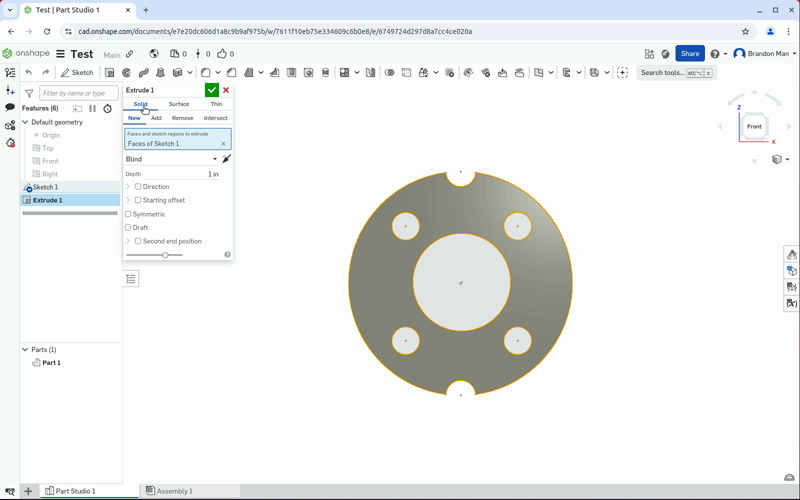
click(143, 106)
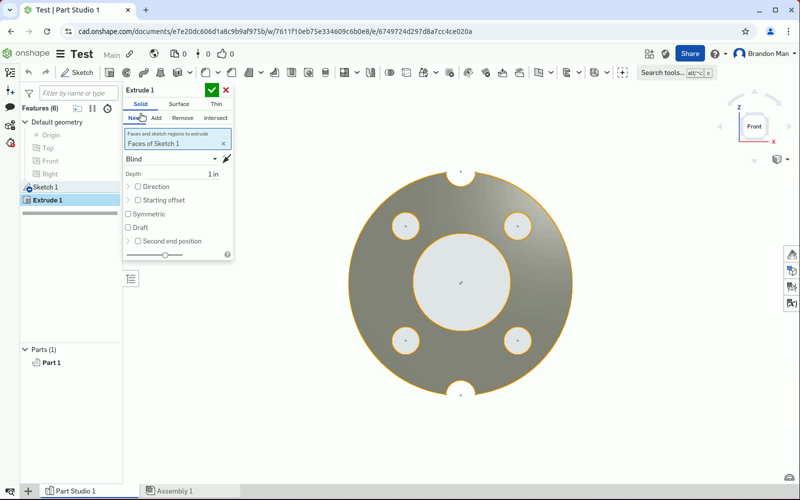
mouse_move(137, 120)
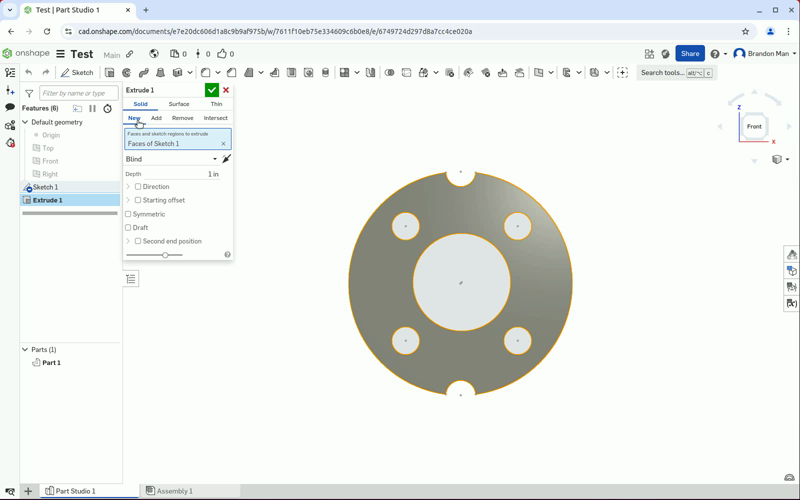
click(137, 120)
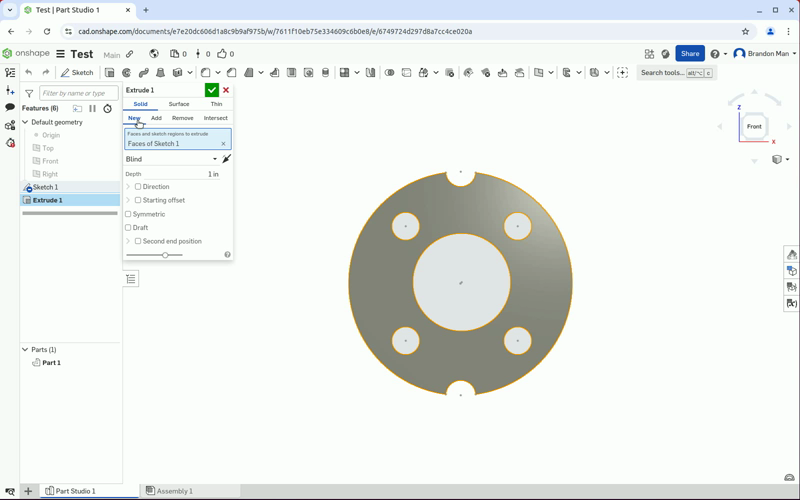
key(tab, 4)
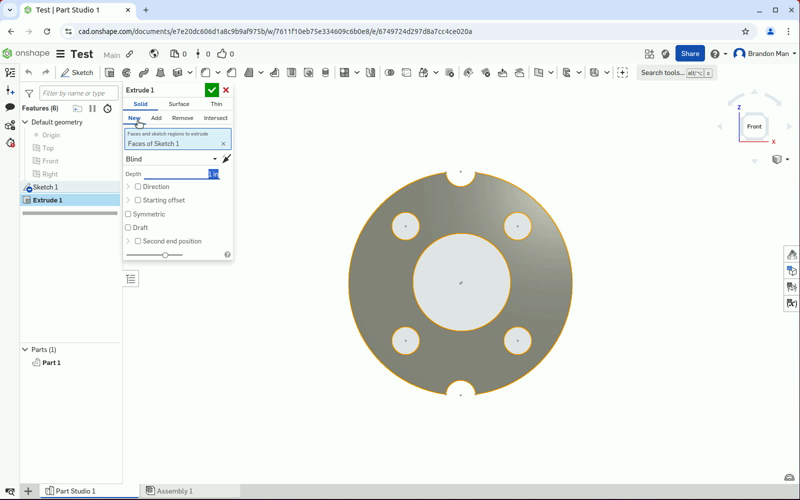
text(10.11)
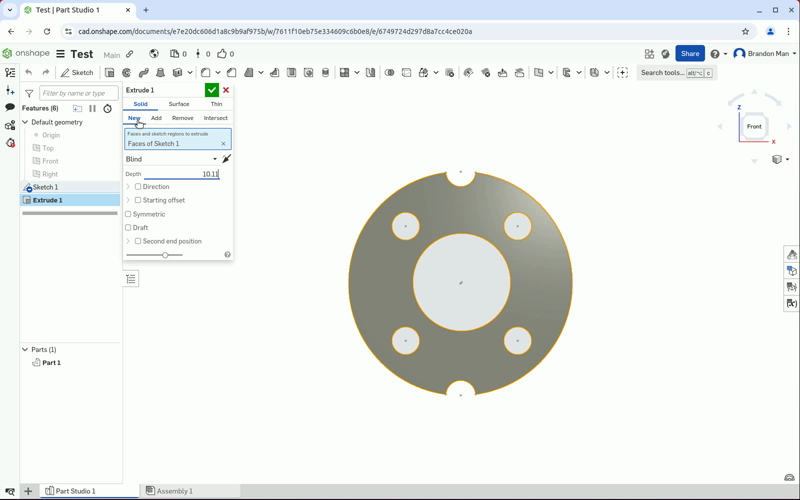
key(enter)
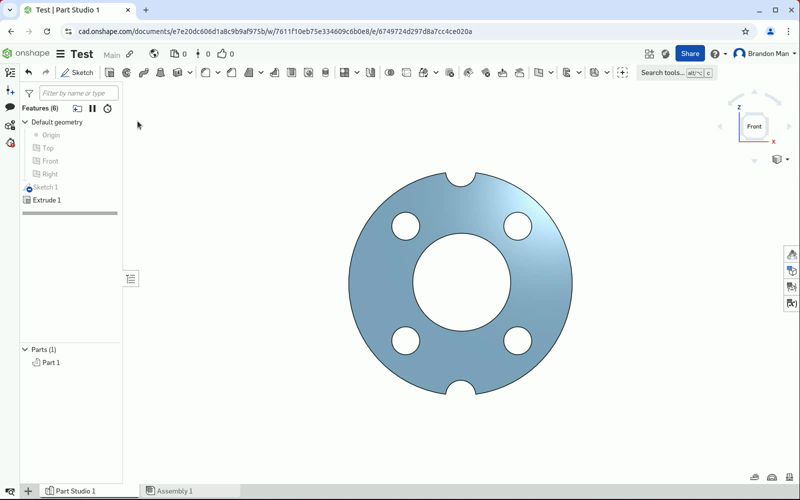
key(shift+h)
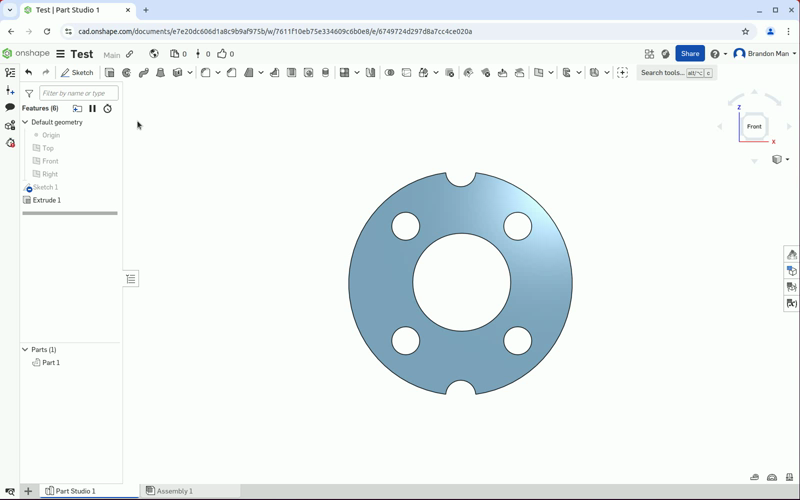
key(shift+h)
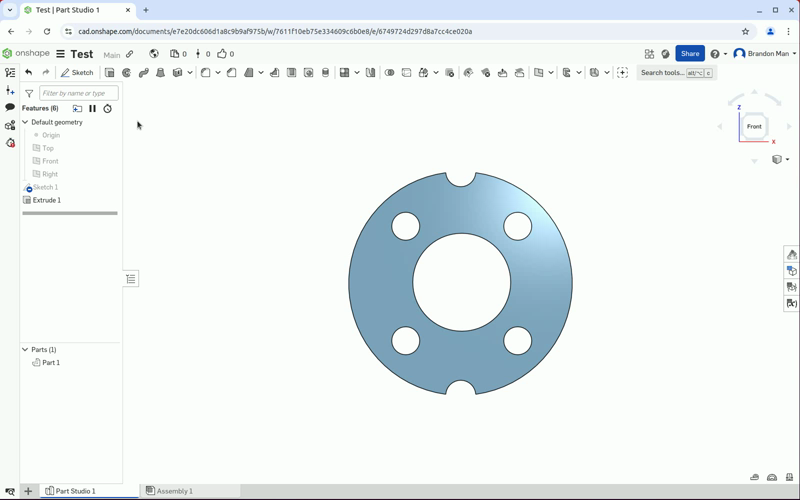
mouse_move(73, 189)
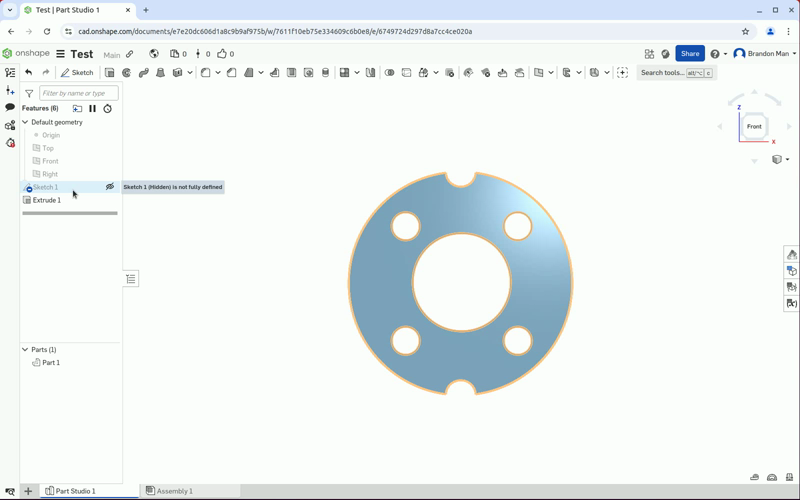
click(73, 189)
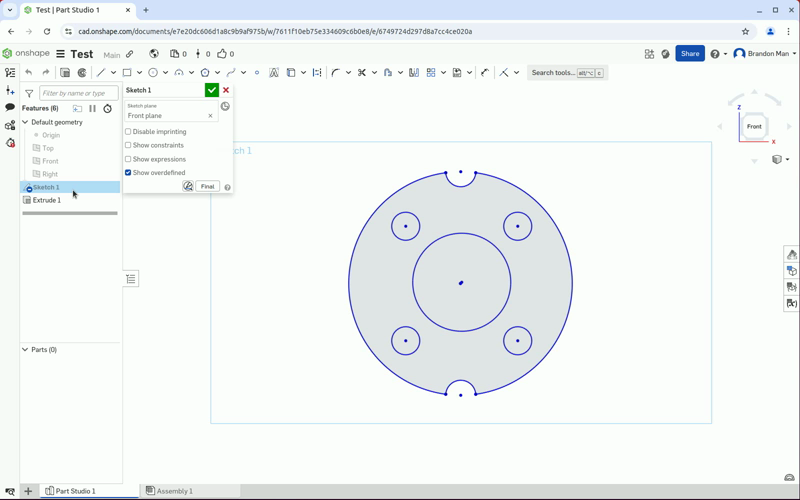
mouse_move(229, 92)
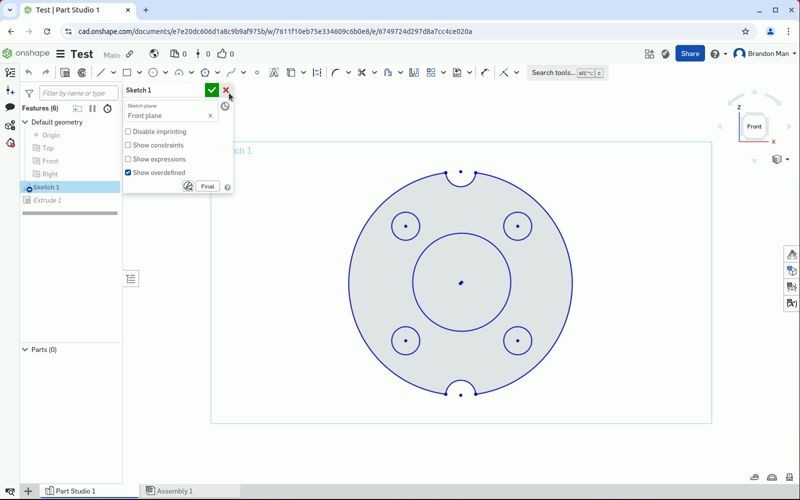
click(229, 92)
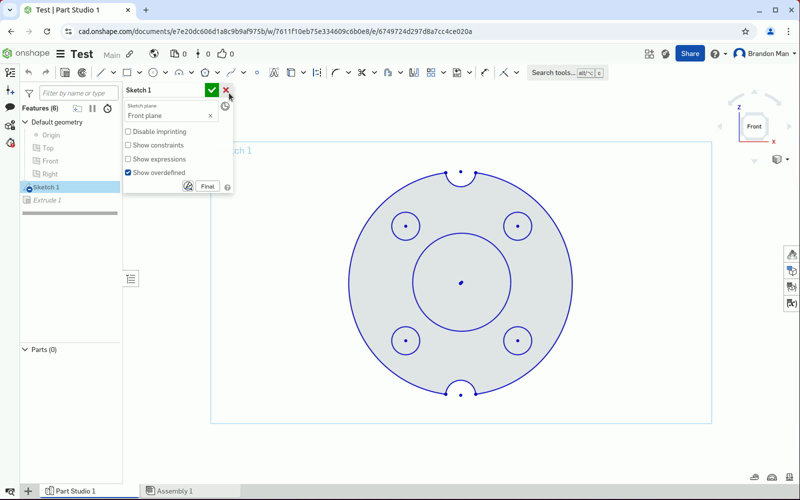
key(shift+s)
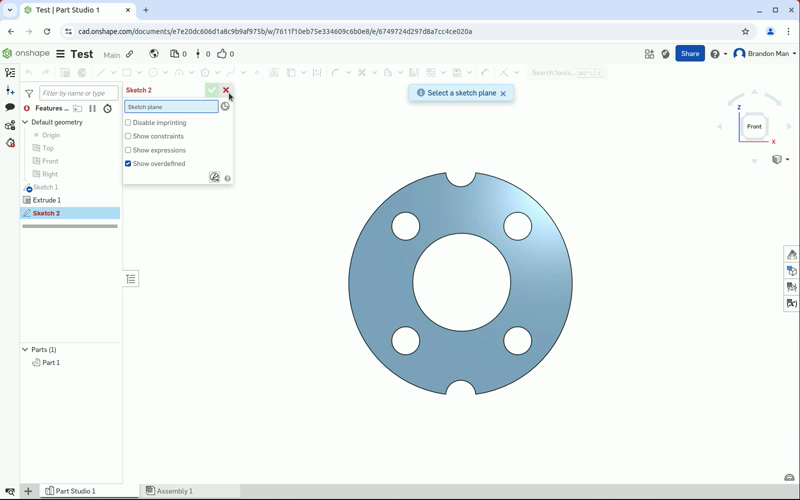
mouse_move(73, 163)
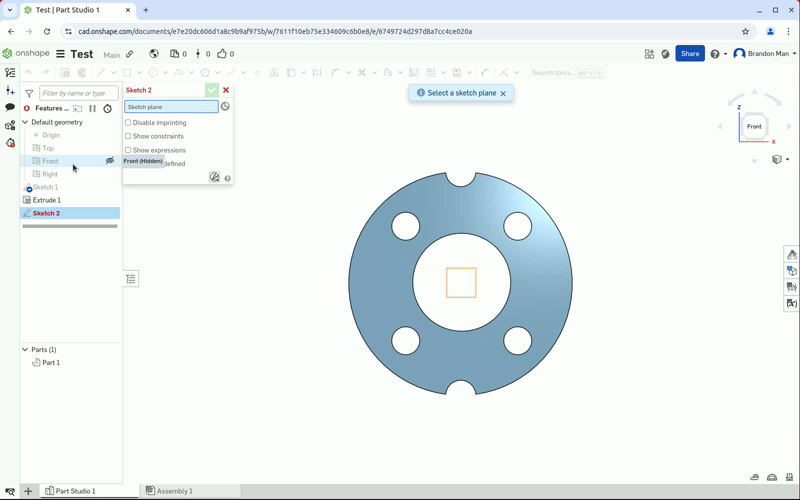
click(73, 163)
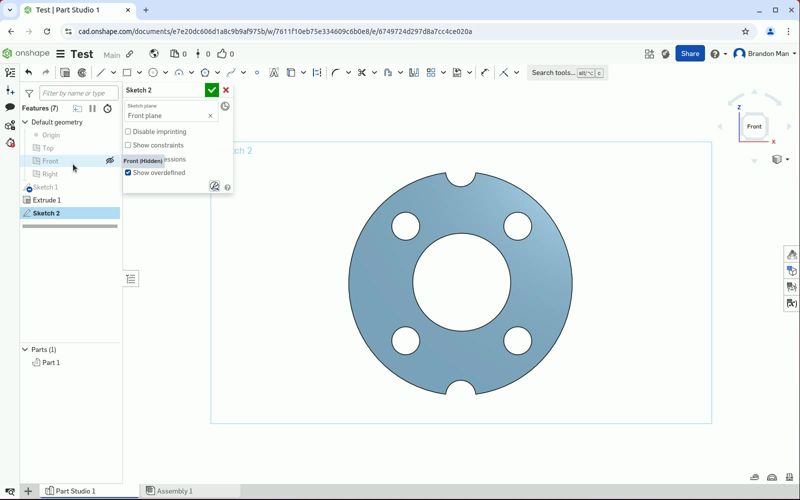
mouse_move(73, 352)
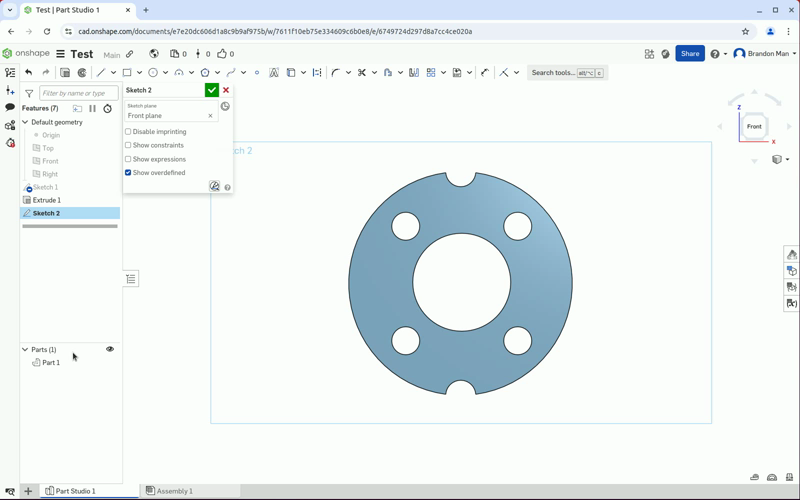
key(y)
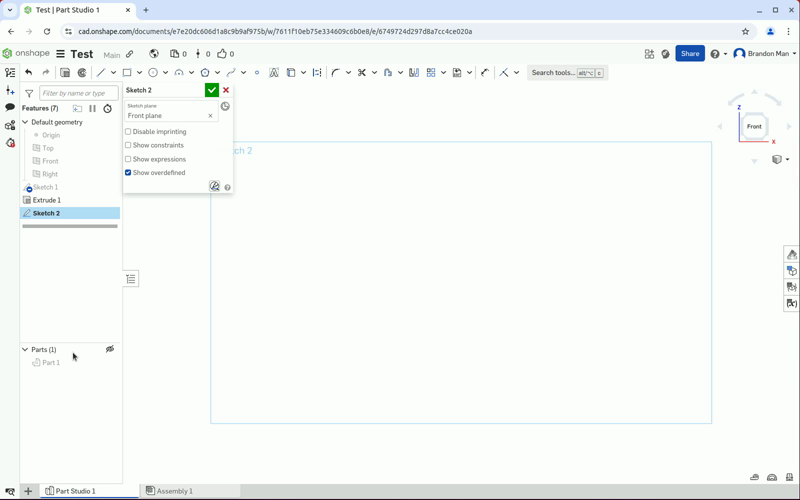
key(c)
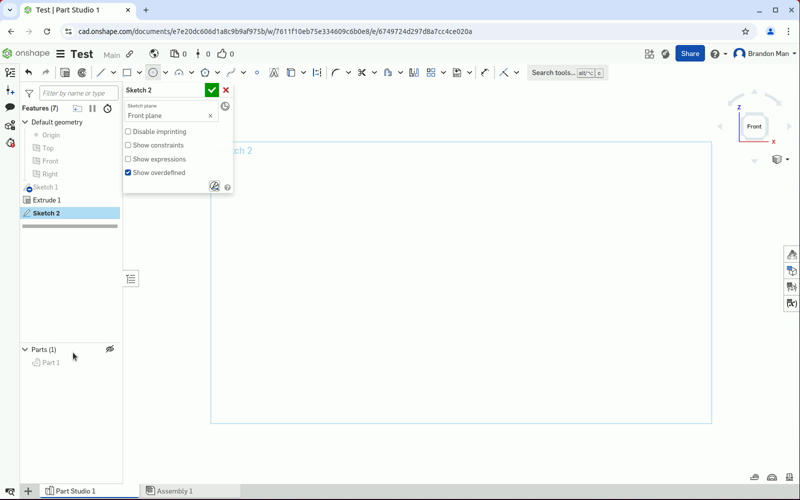
key_down(shift)
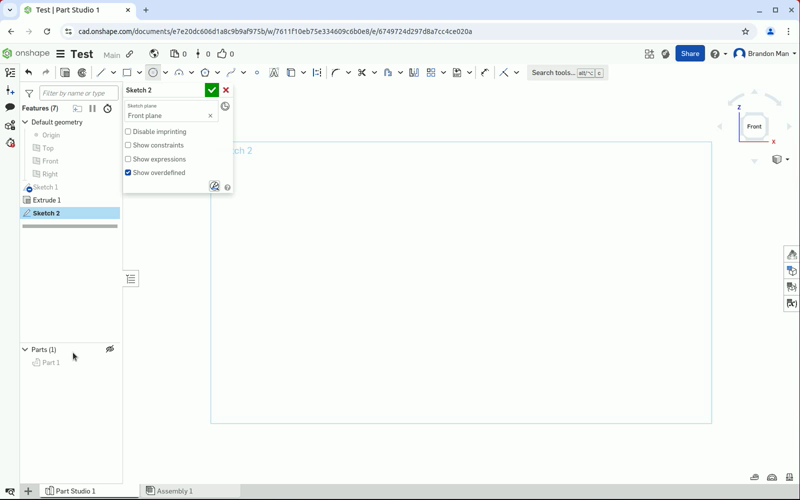
mouse_move(461, 282)
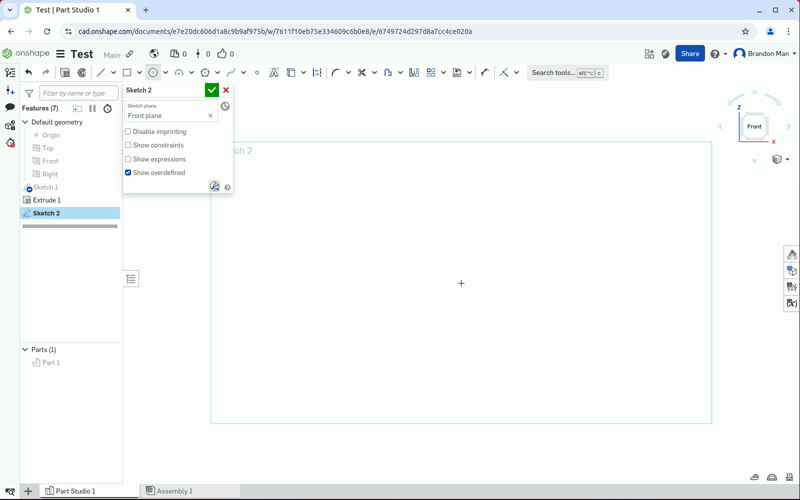
click(461, 282)
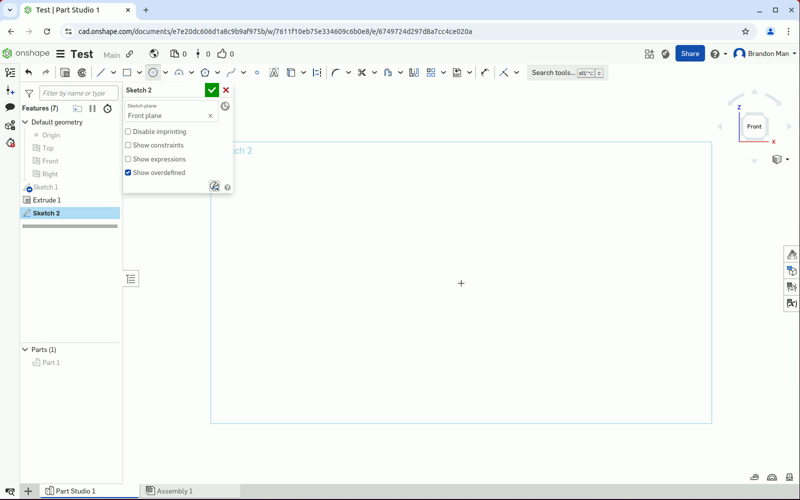
key_up(shift)
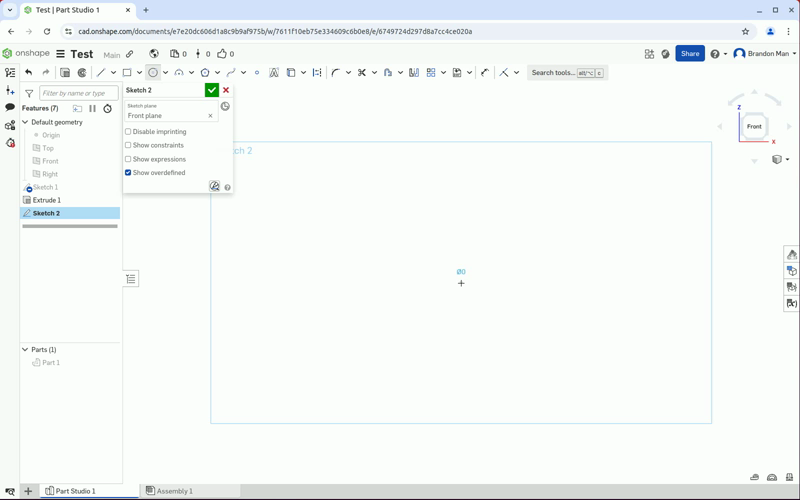
mouse_move(511, 282)
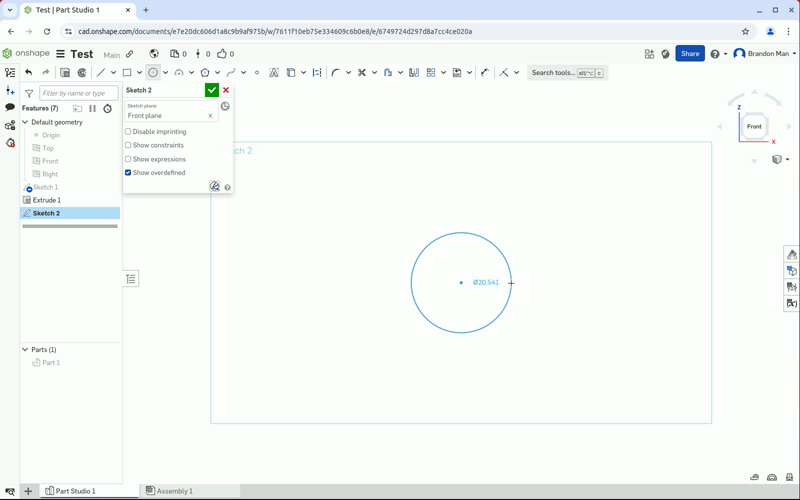
click(511, 282)
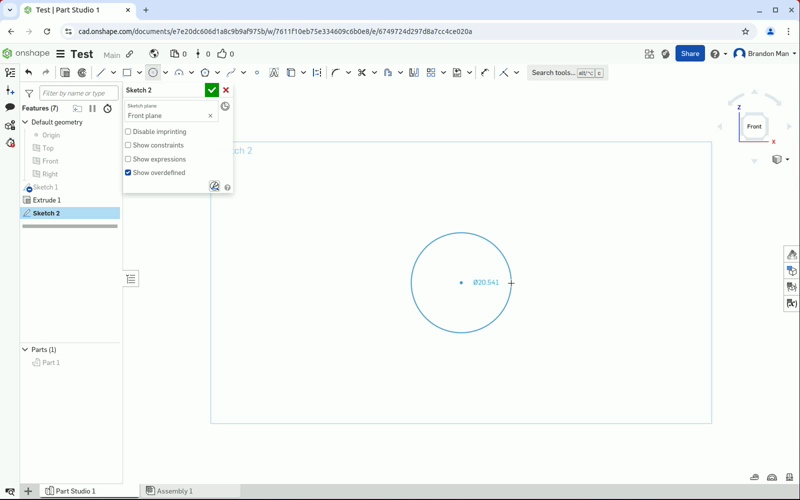
key(esc)
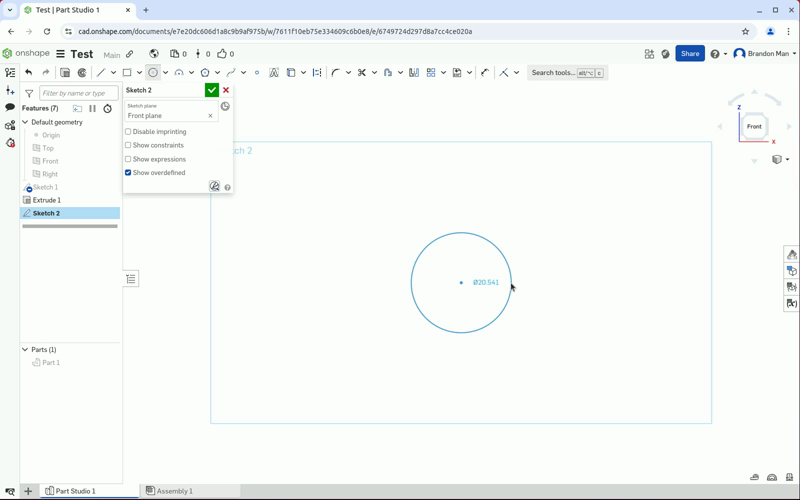
key(c)
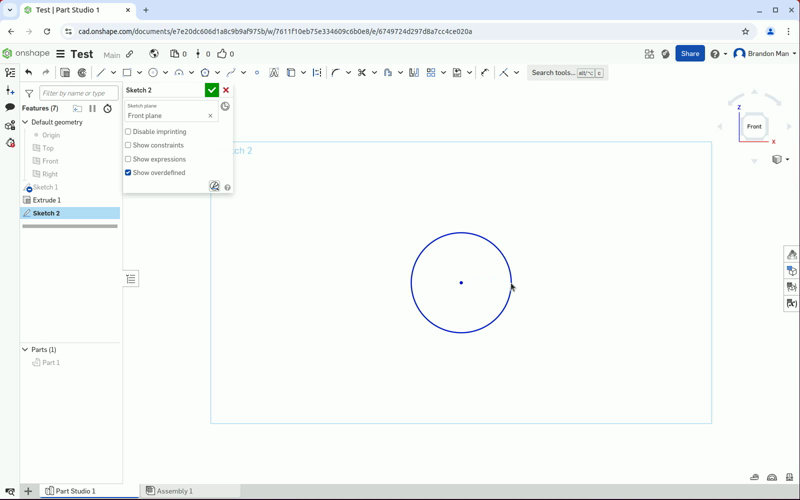
key_down(shift)
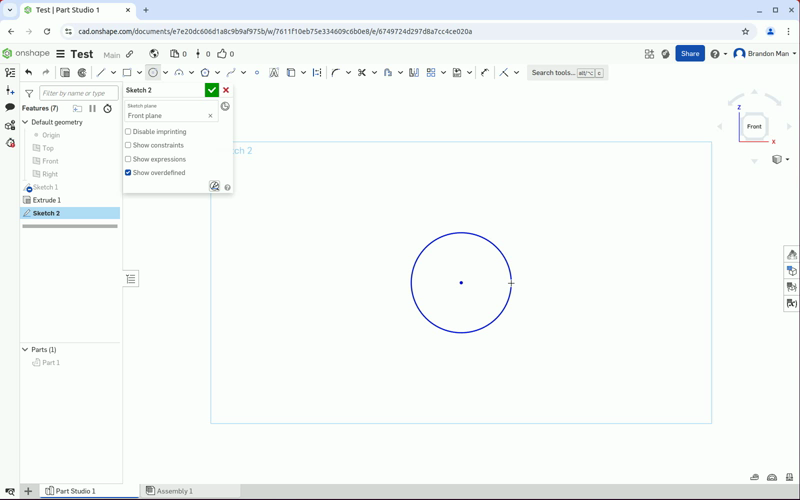
mouse_move(461, 282)
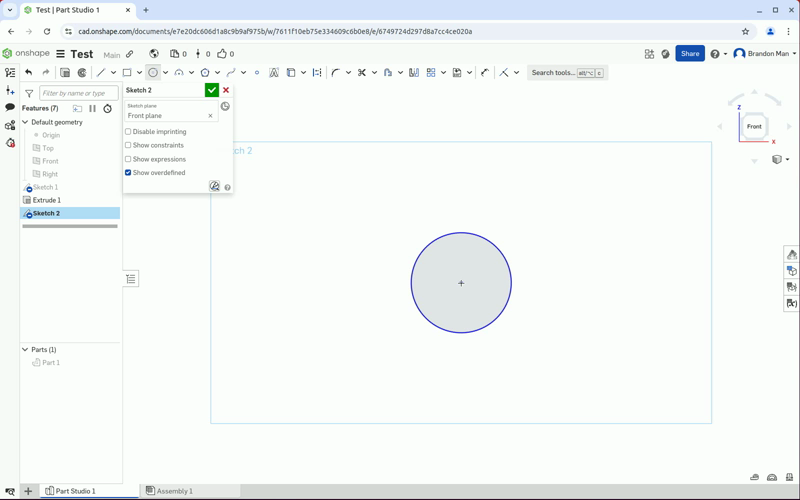
click(461, 282)
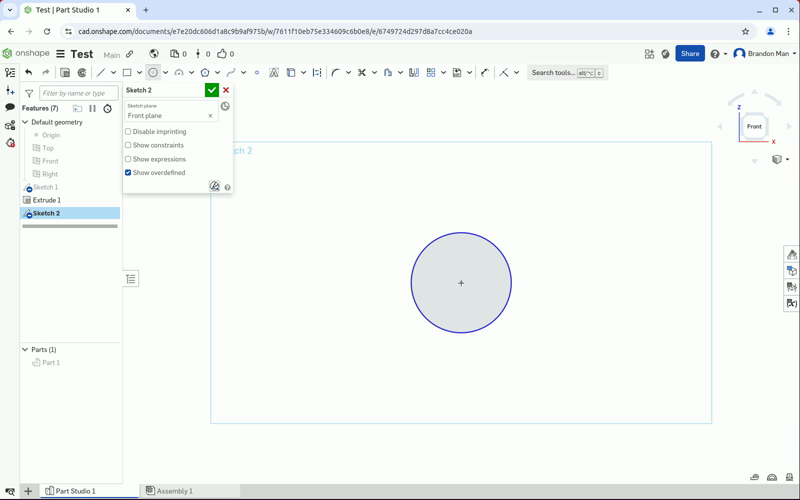
key_up(shift)
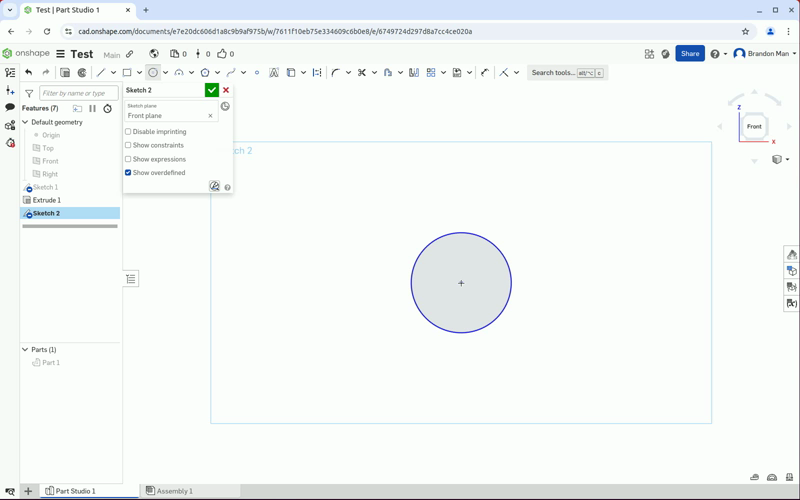
mouse_move(487, 282)
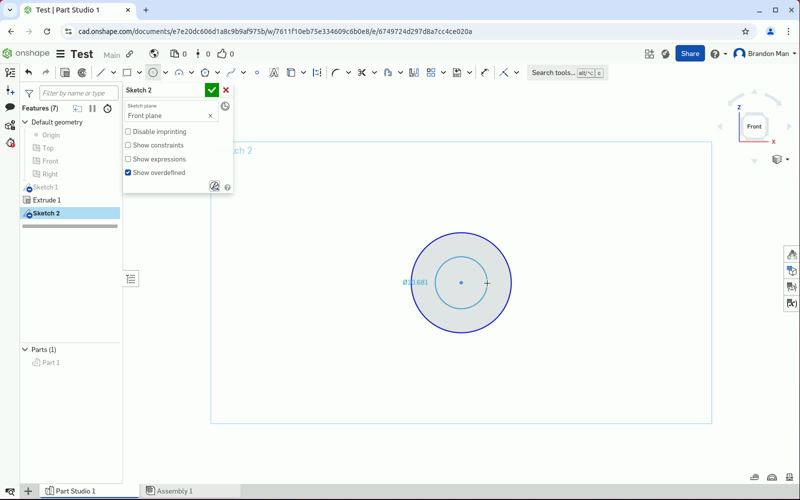
click(487, 282)
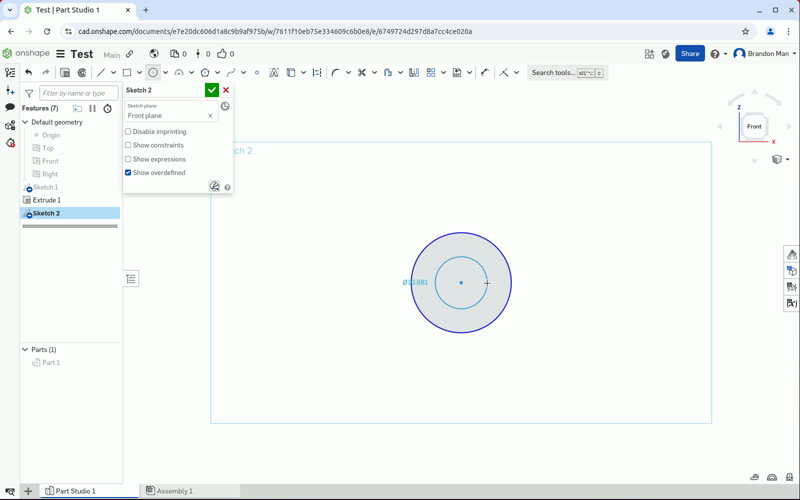
key(esc)
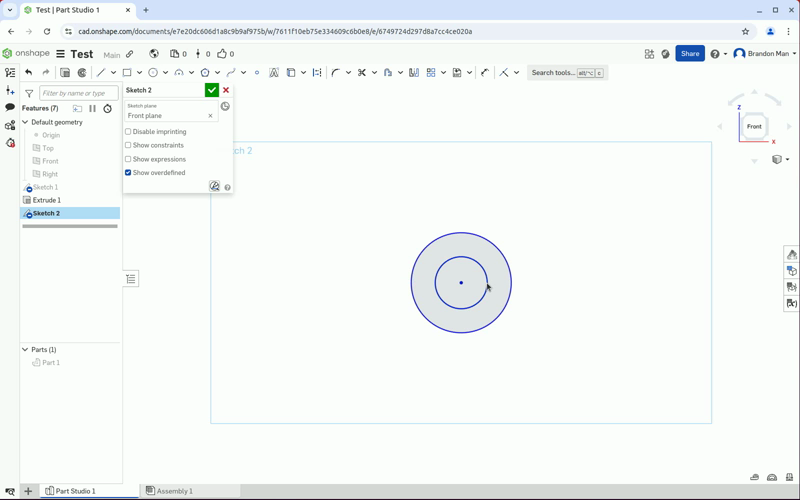
mouse_move(464, 317)
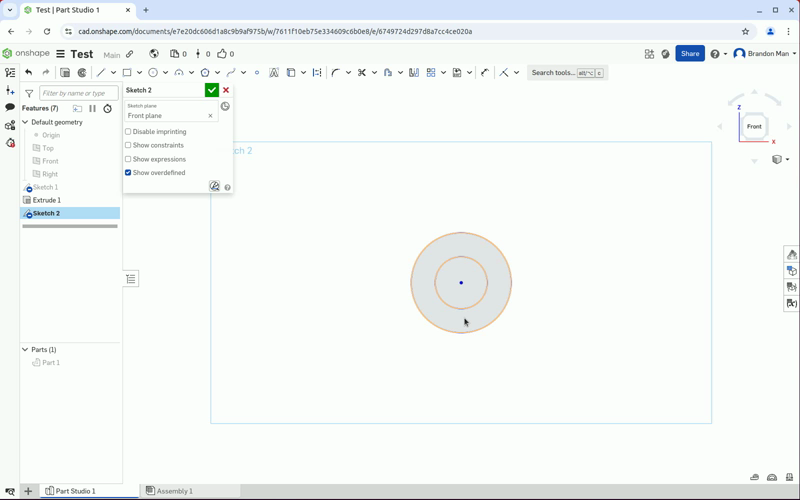
click(464, 317)
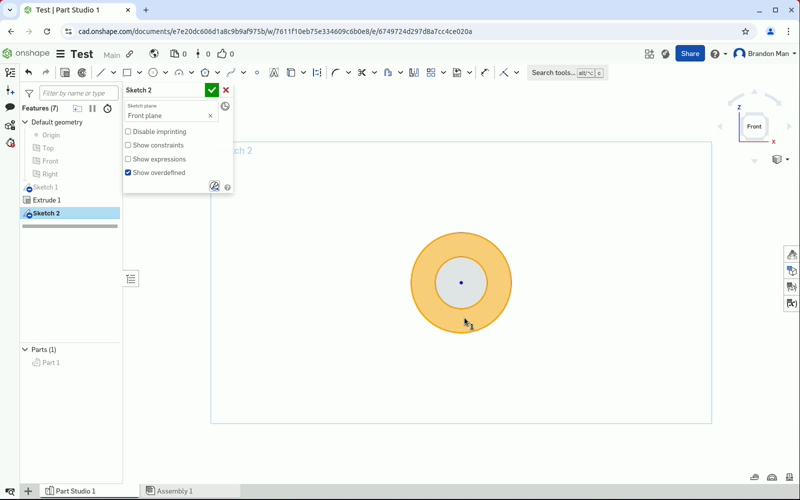
mouse_move(73, 352)
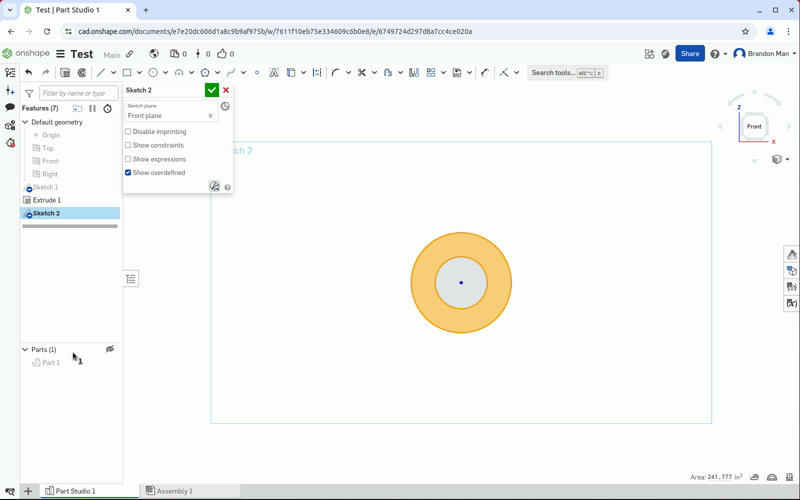
key(shift+y)
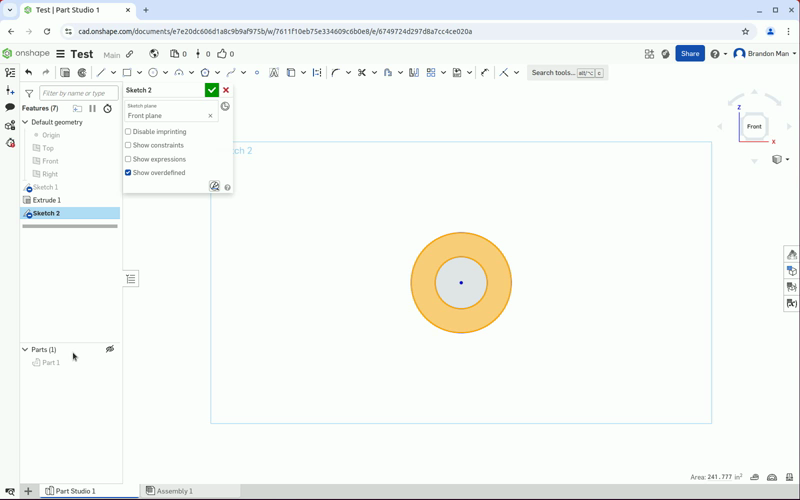
key(shift+e)
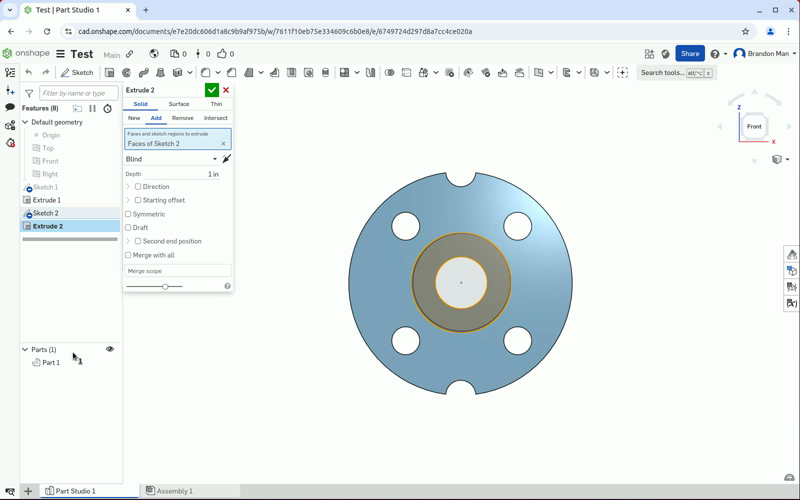
mouse_move(143, 106)
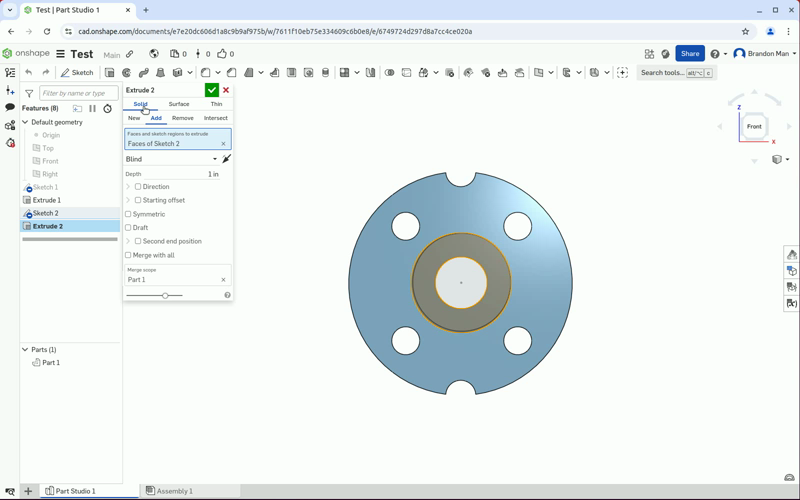
click(143, 106)
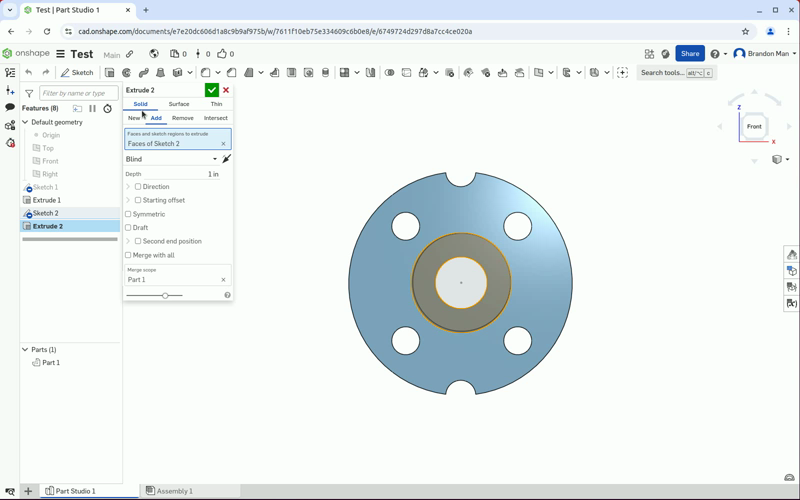
mouse_move(137, 120)
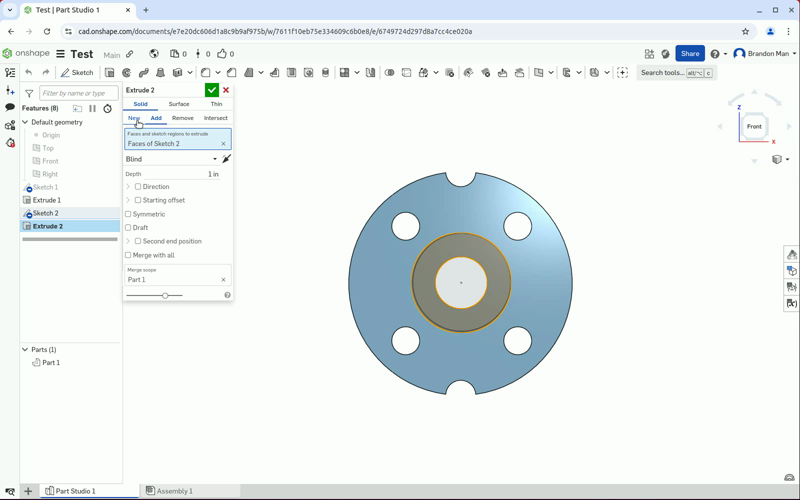
click(137, 120)
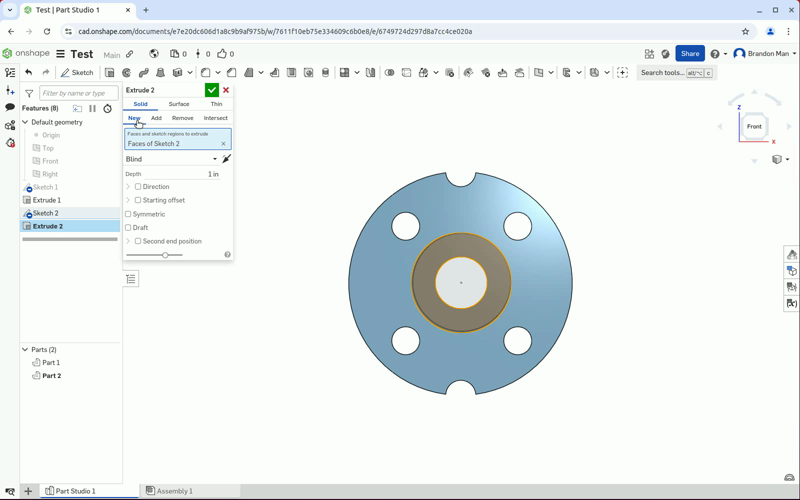
key(tab, 4)
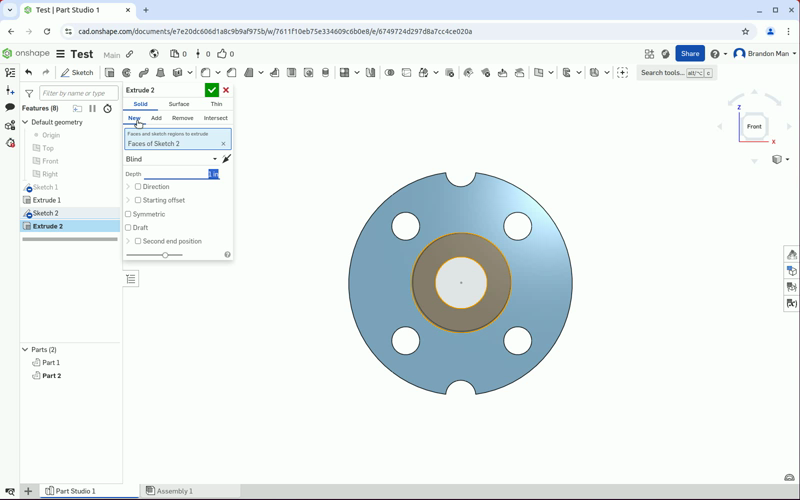
text(12.276)
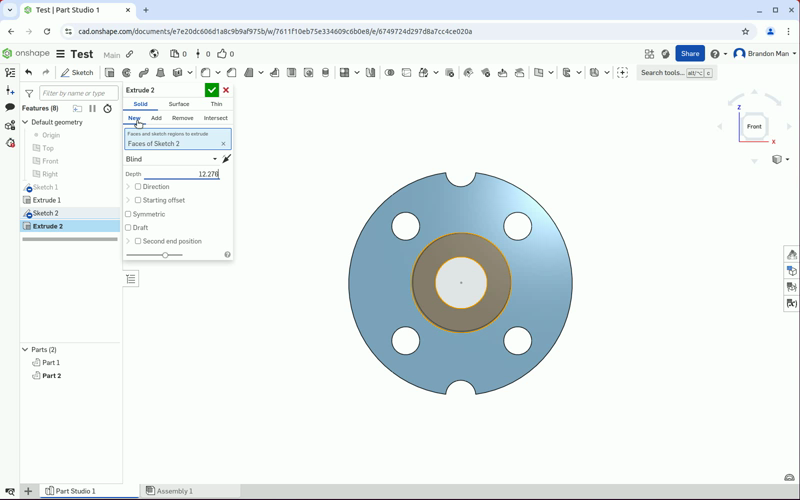
key(enter)
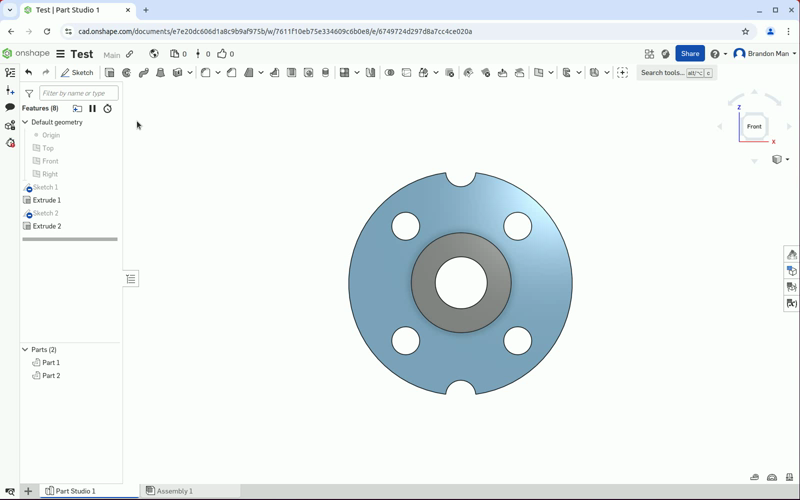
key(shift+h)
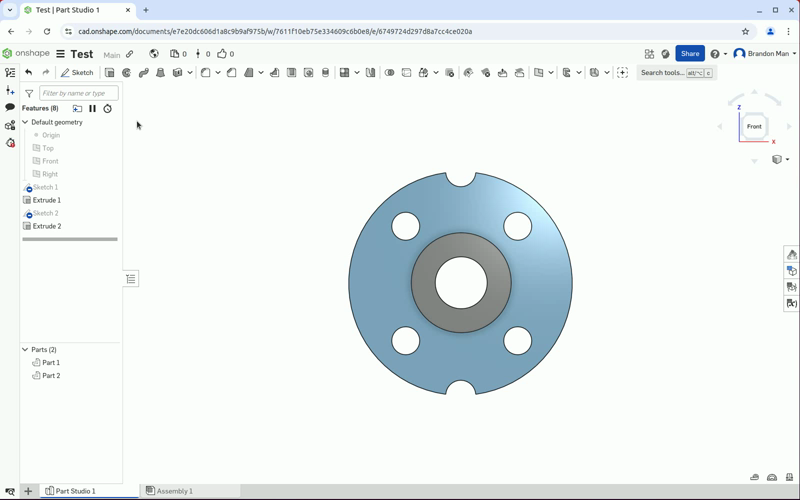
key(shift+h)
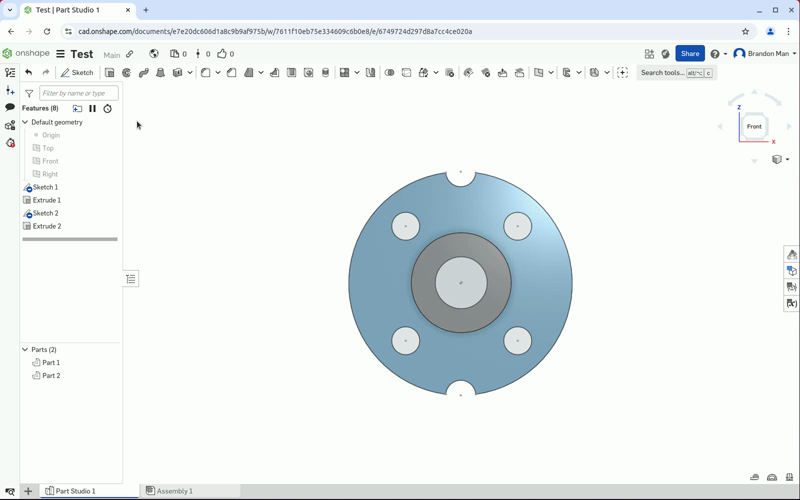
key(shift+7)
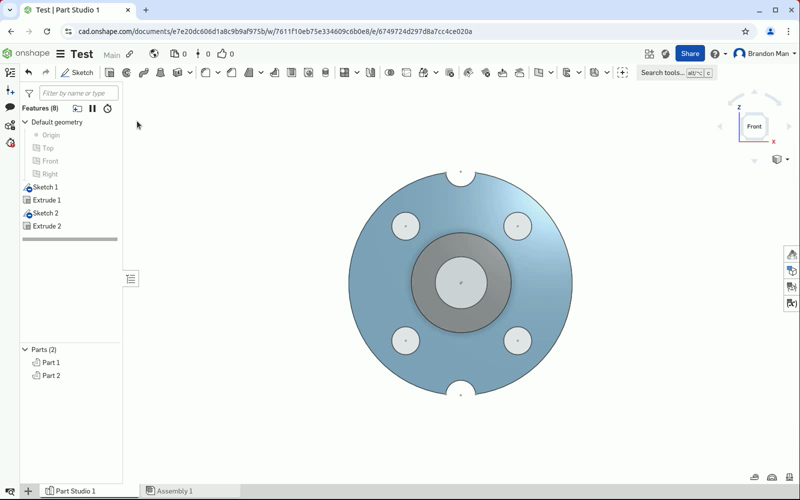
key(left, 2)
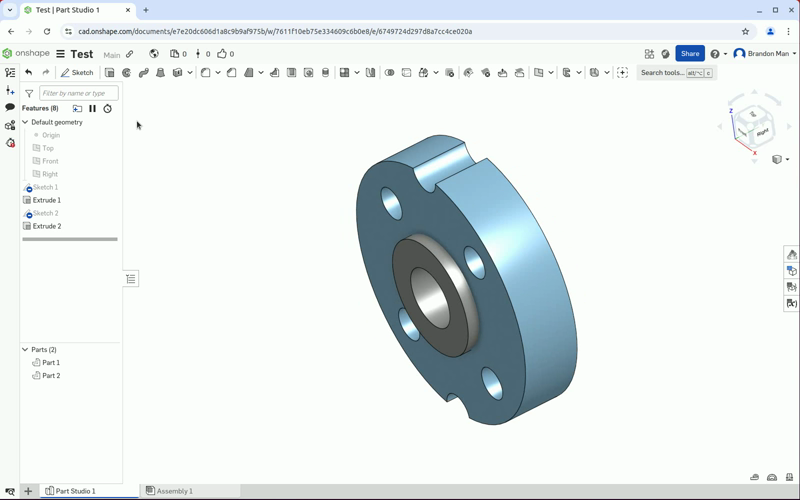
key(down, 2)
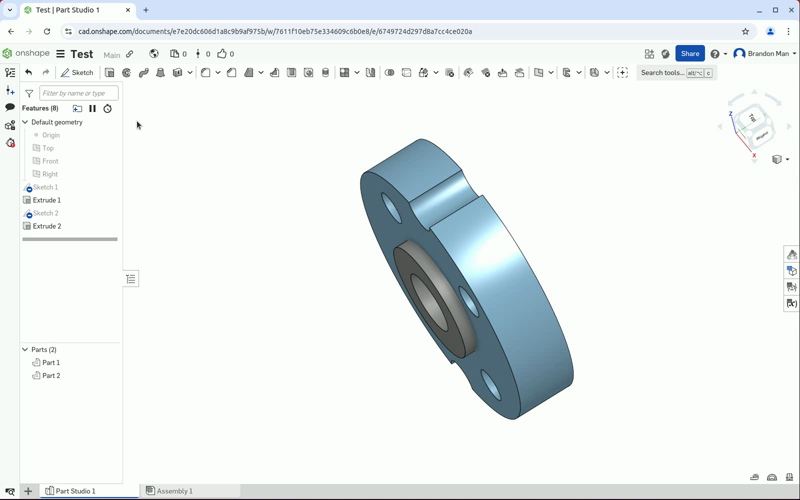
key(up, 2)
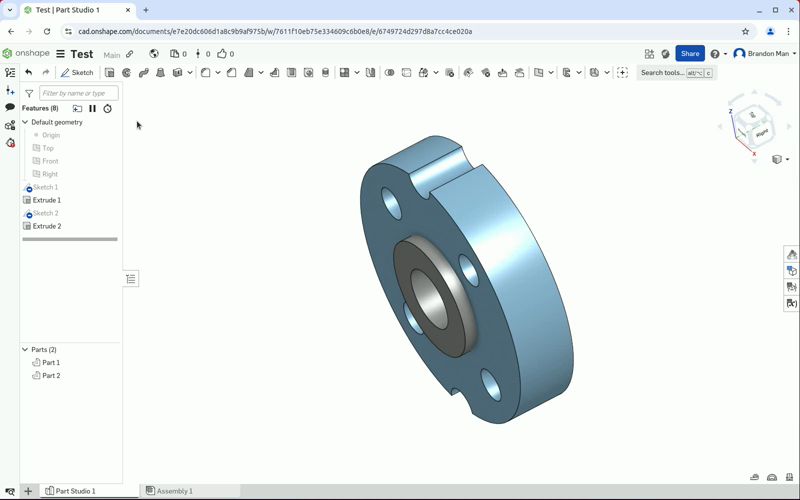
key(right, 2)
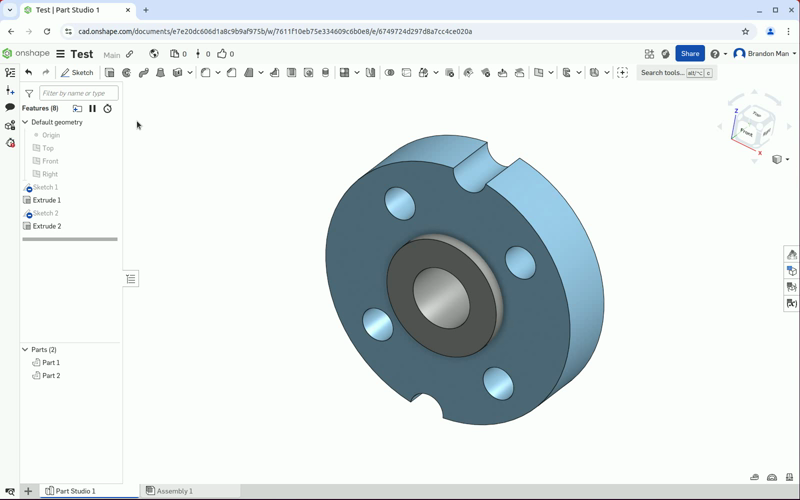
mouse_move(73, 189)
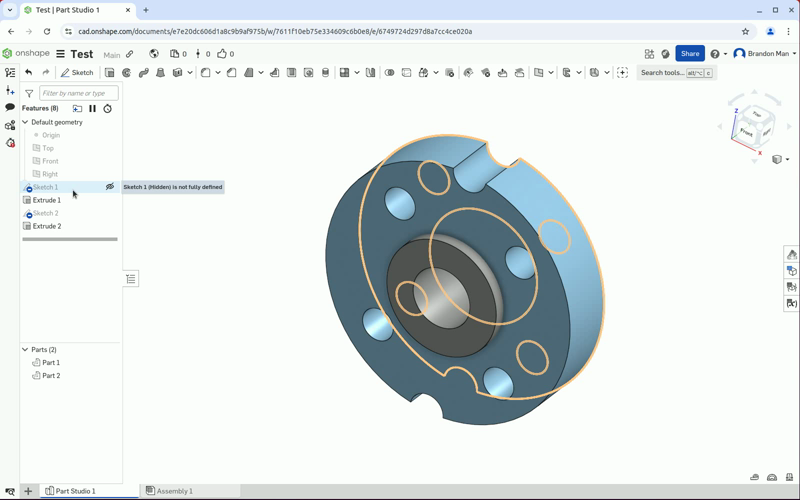
click(73, 189)